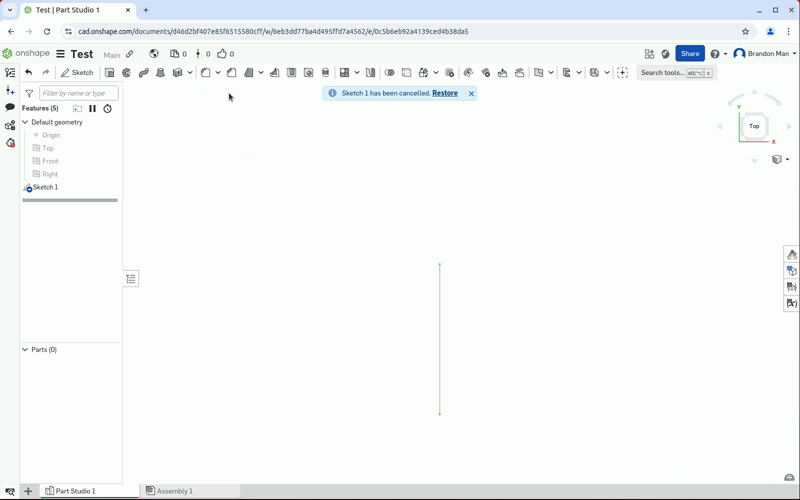
key(shift+h)
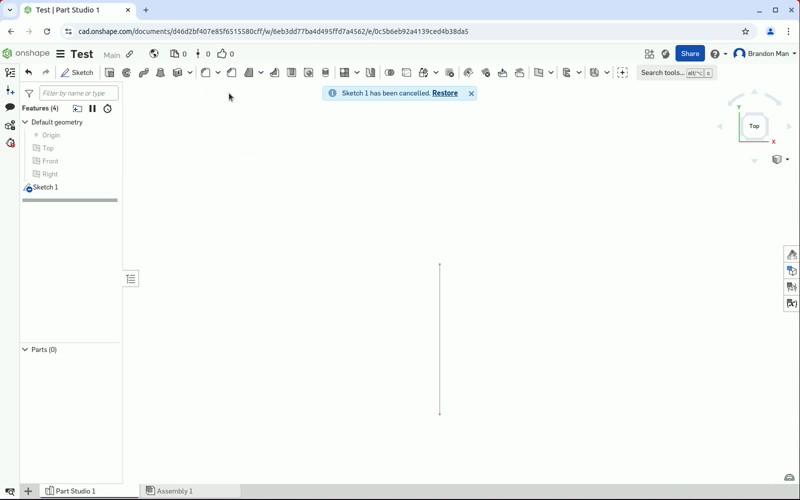
key(shift+s)
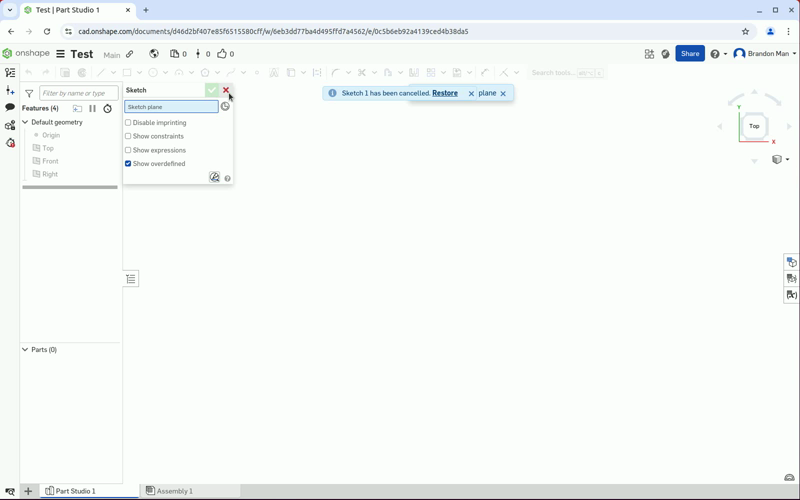
mouse_move(73, 150)
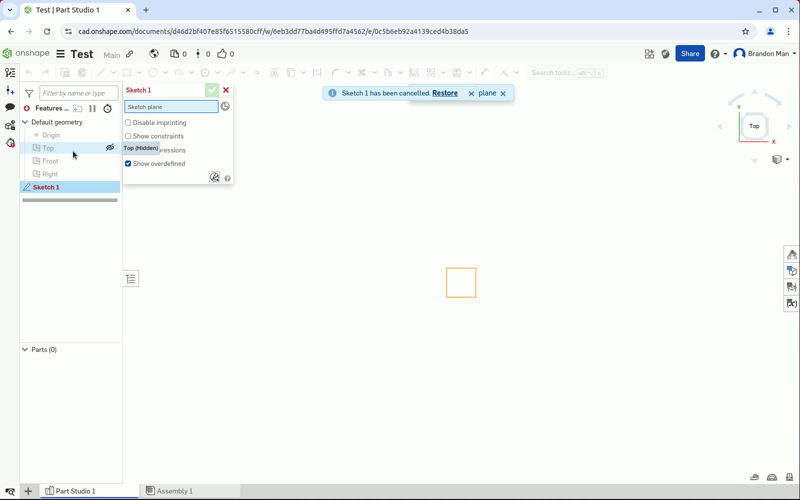
click(73, 150)
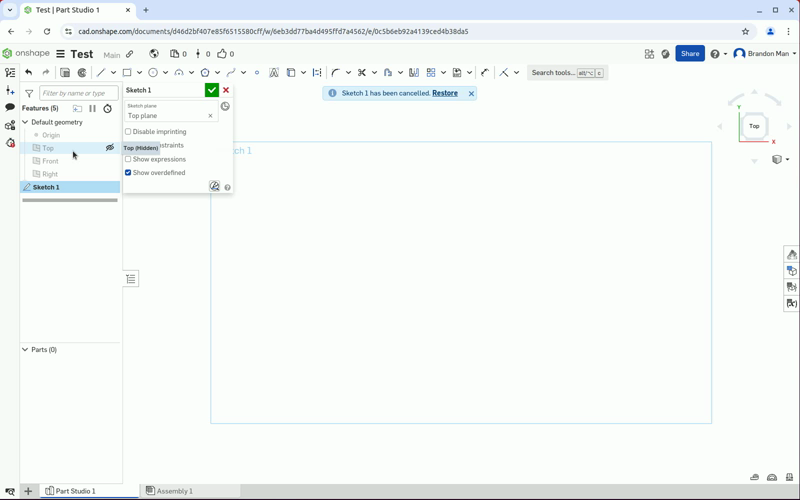
mouse_move(73, 352)
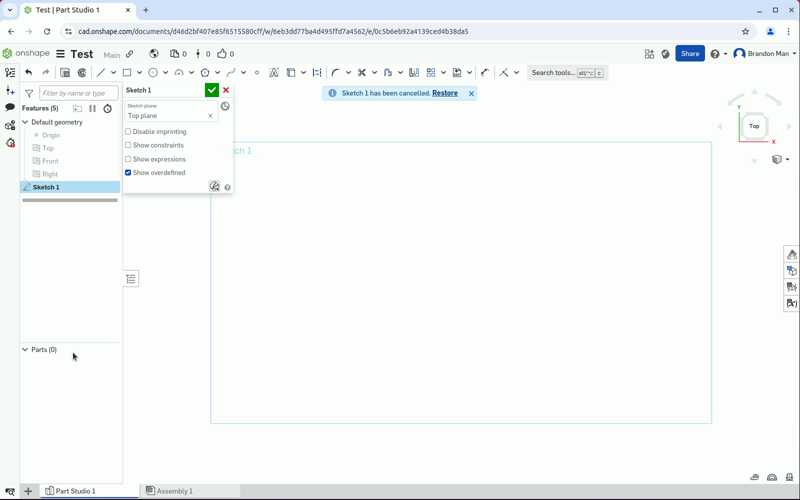
key(y)
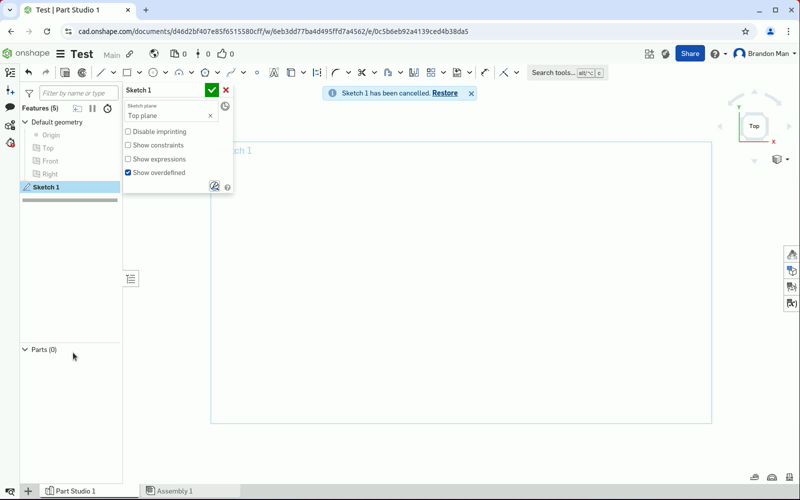
key(c)
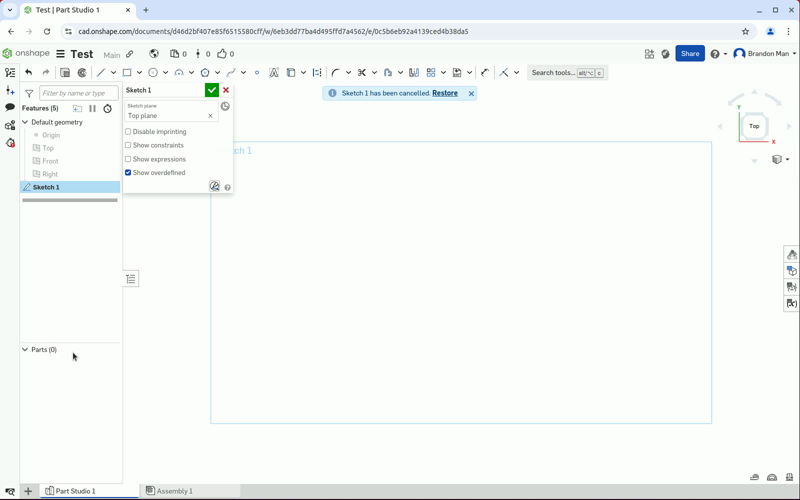
key_down(shift)
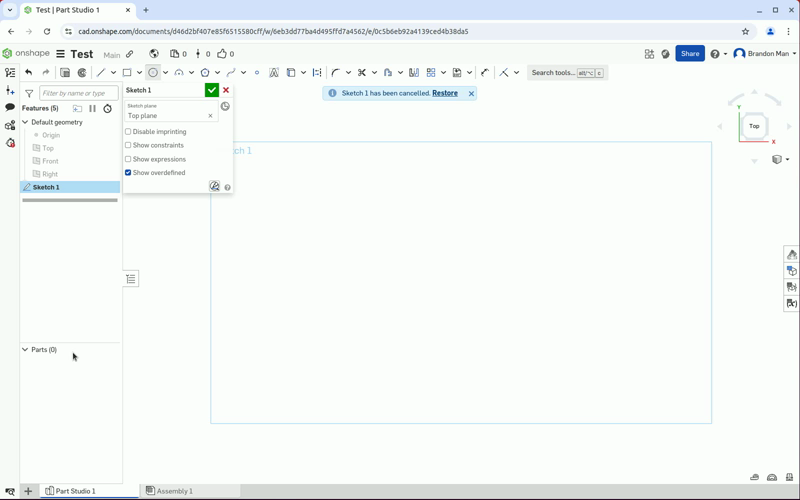
mouse_move(461, 282)
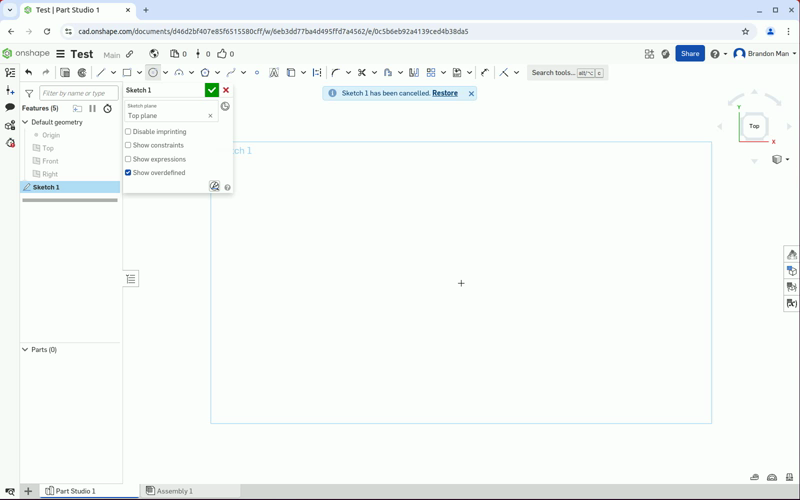
click(461, 282)
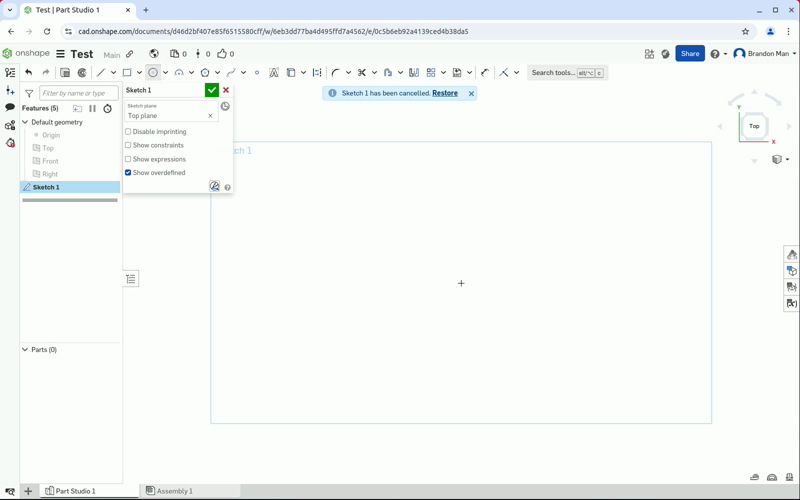
key_up(shift)
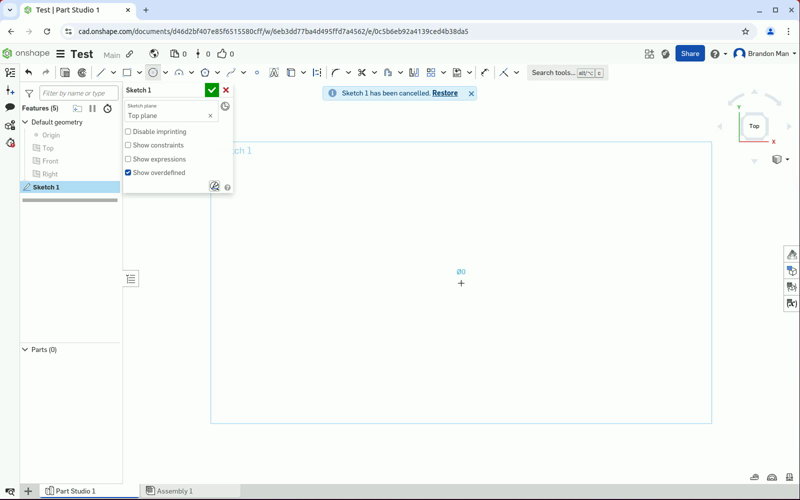
mouse_move(574, 282)
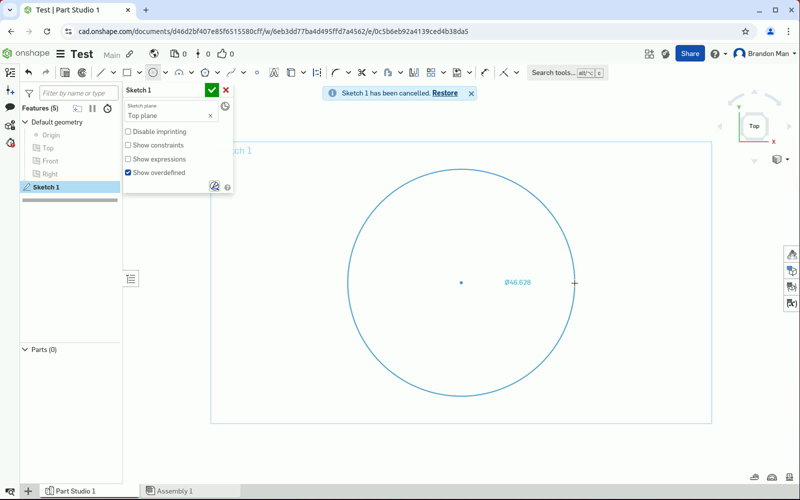
click(574, 282)
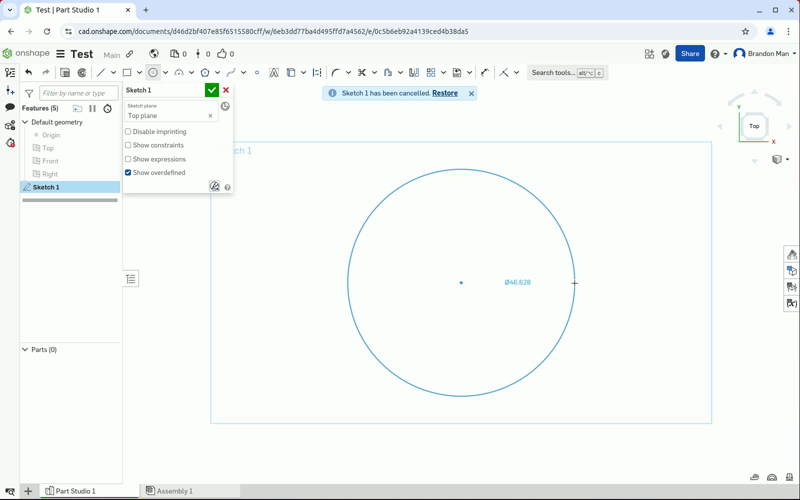
key(esc)
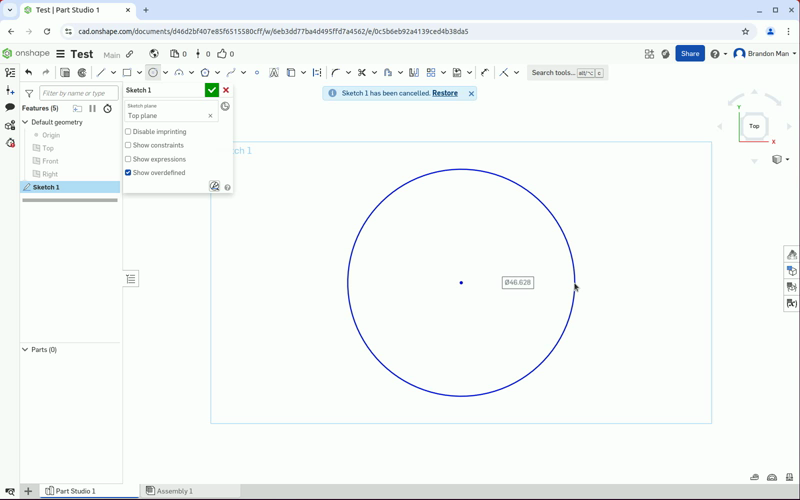
mouse_move(395, 232)
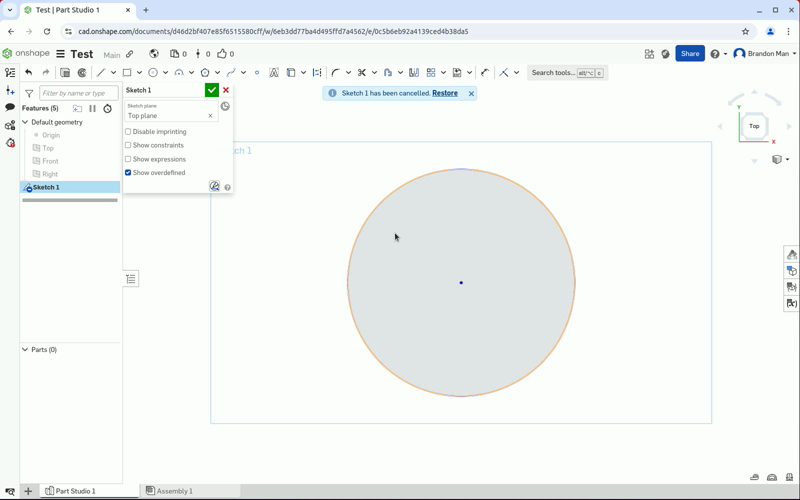
click(395, 232)
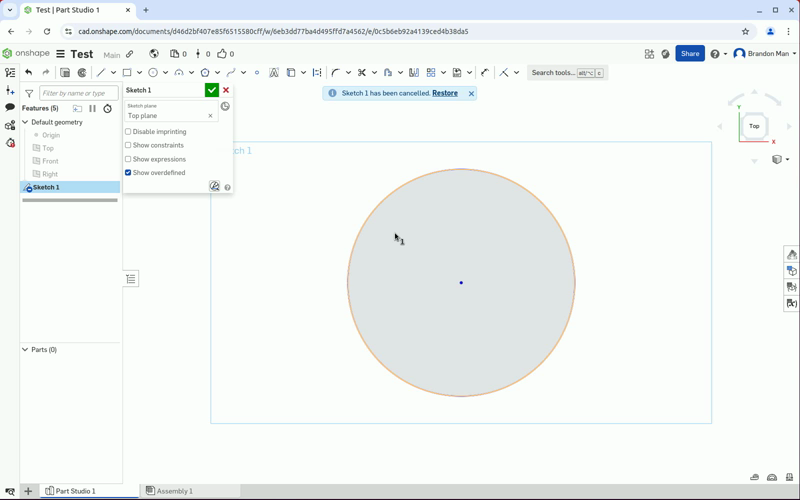
mouse_move(73, 352)
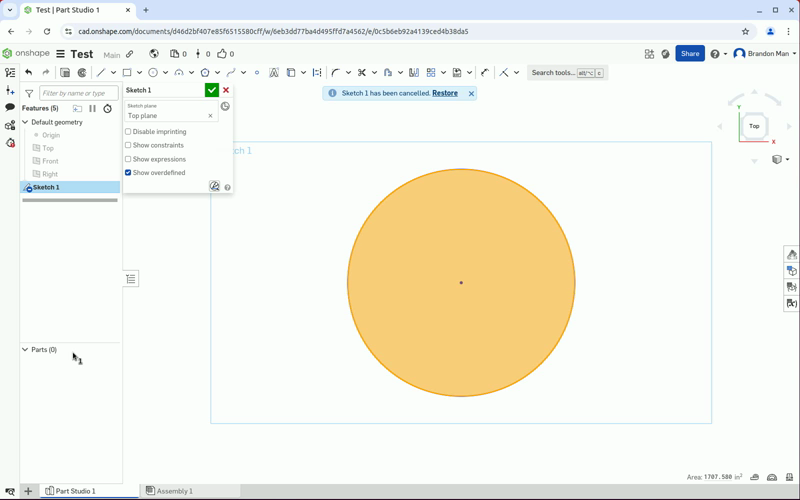
key(shift+y)
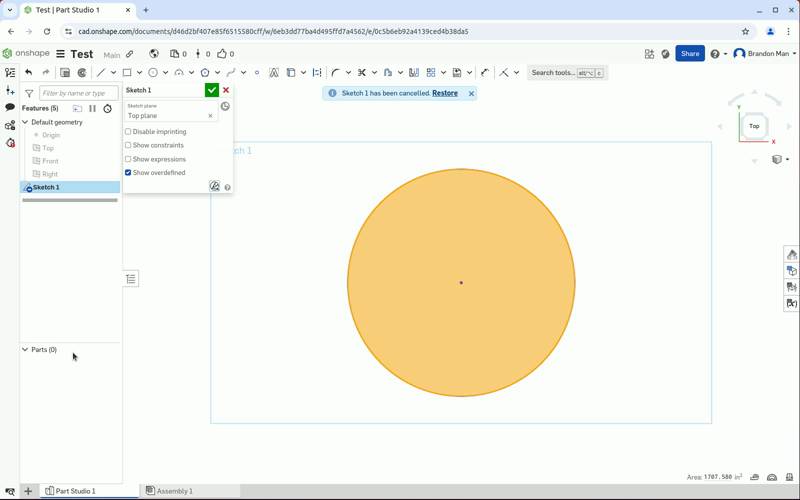
key(shift+e)
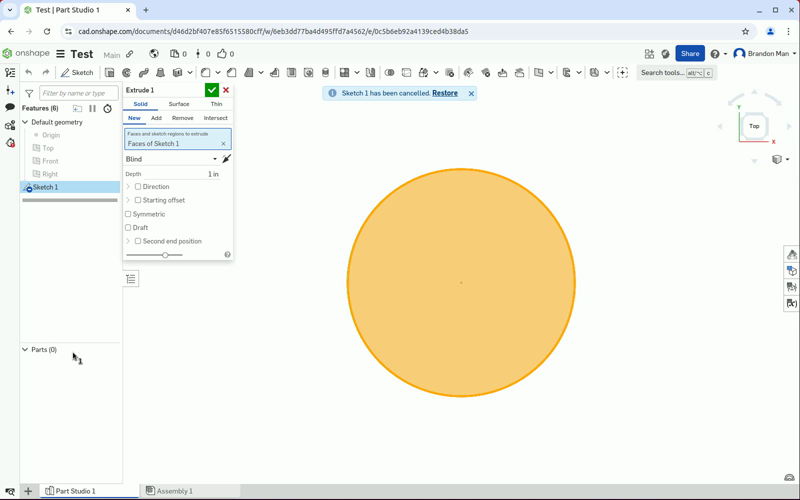
mouse_move(143, 106)
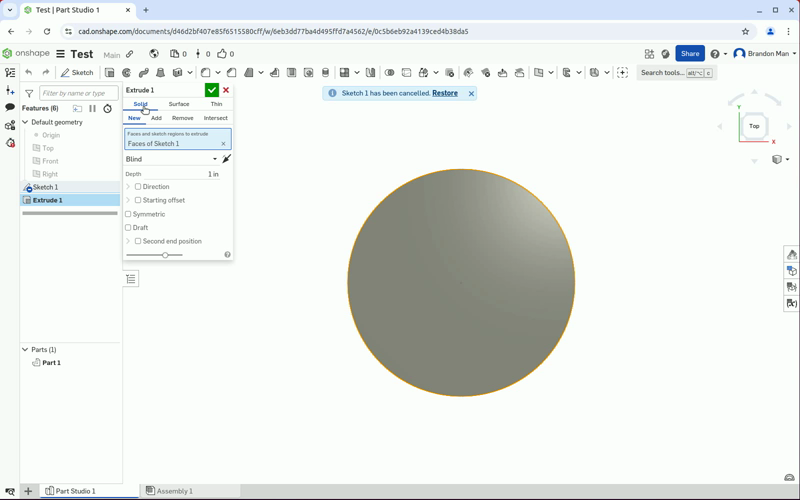
click(143, 106)
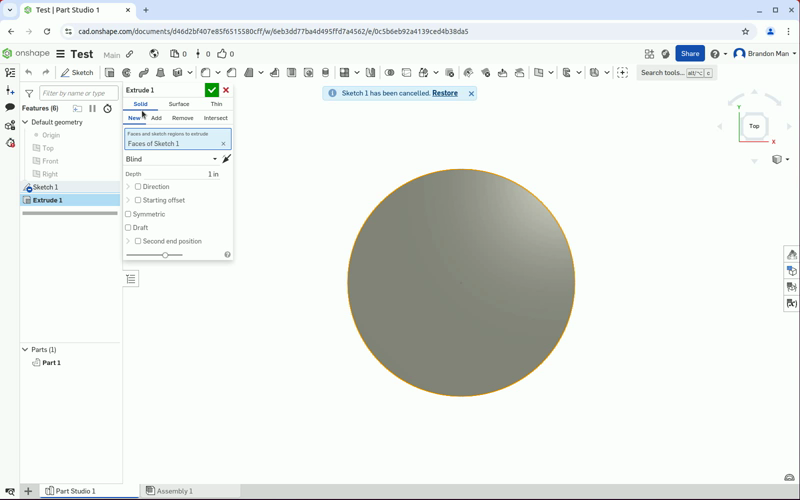
mouse_move(137, 120)
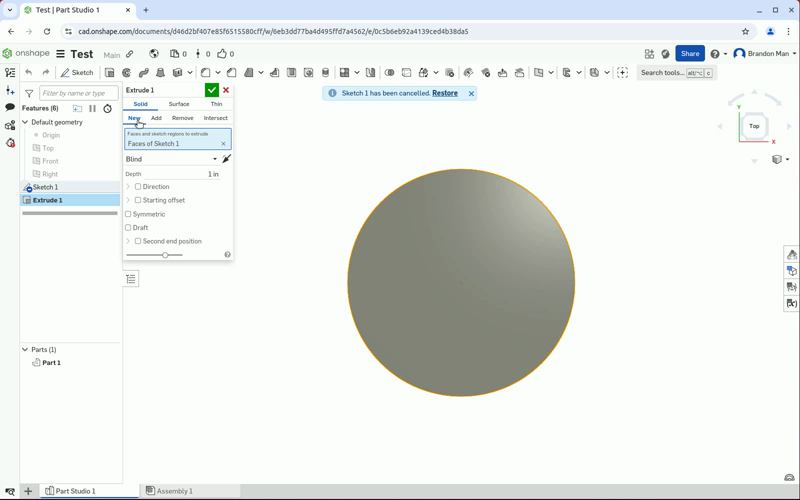
click(137, 120)
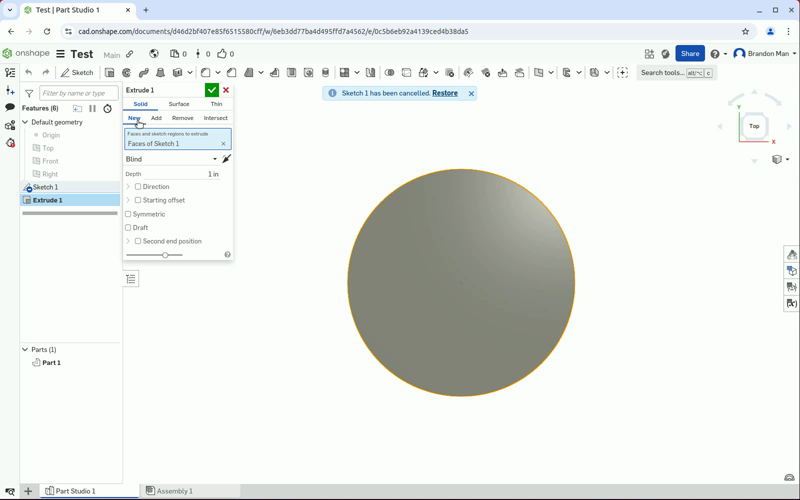
key(tab, 4)
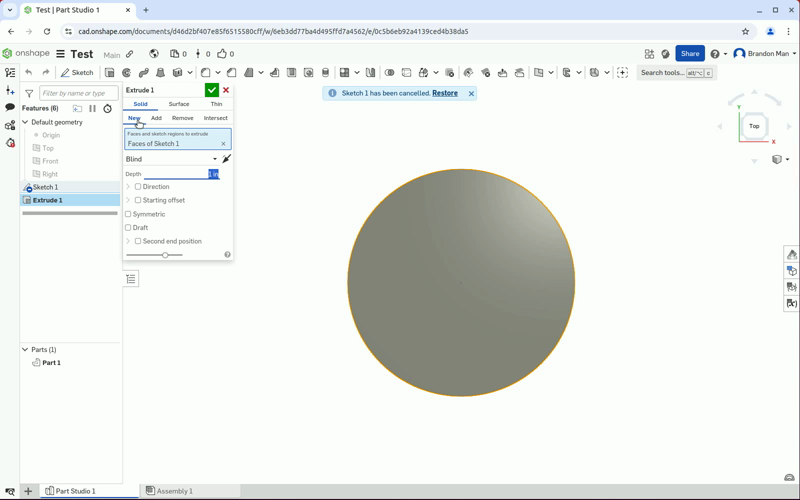
text(2.407)
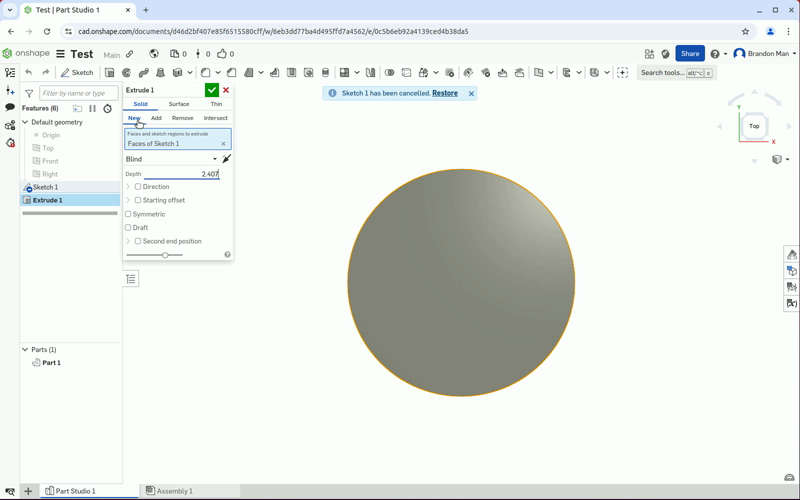
key(enter)
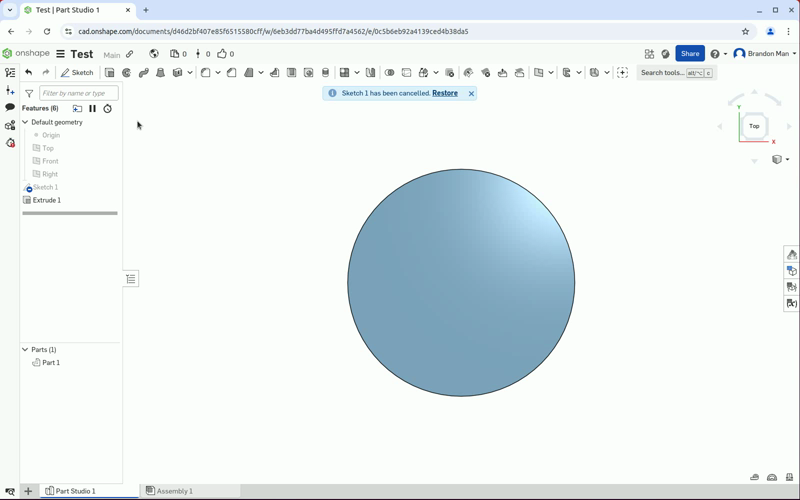
key(shift+h)
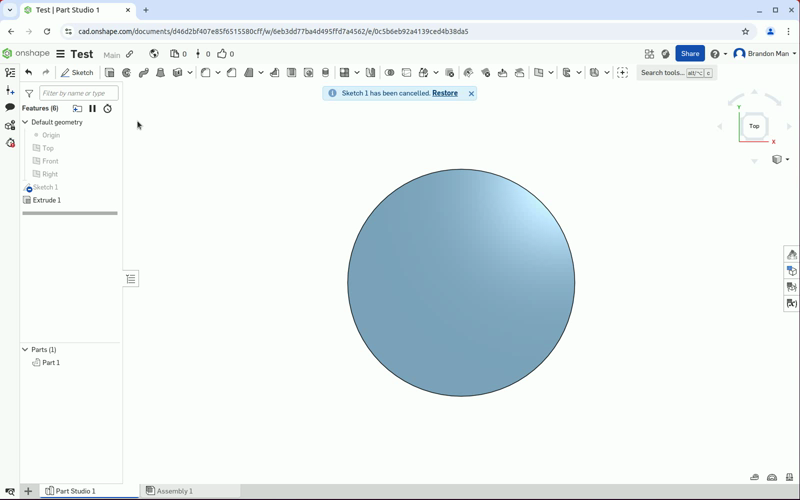
key(shift+h)
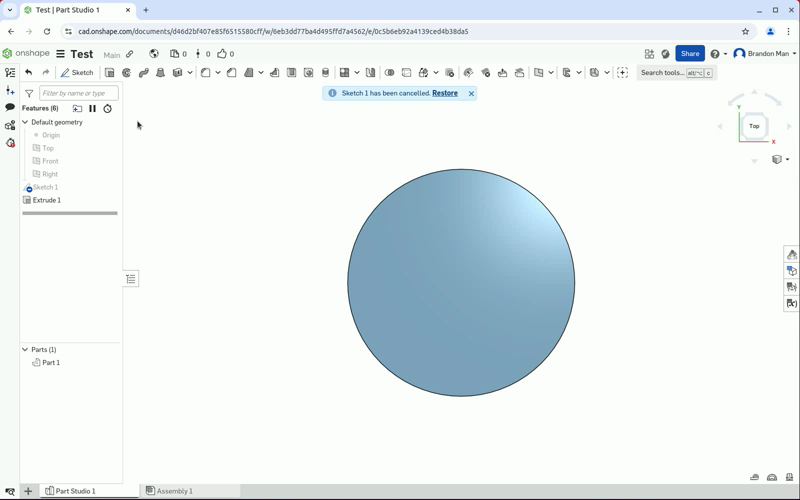
mouse_move(73, 189)
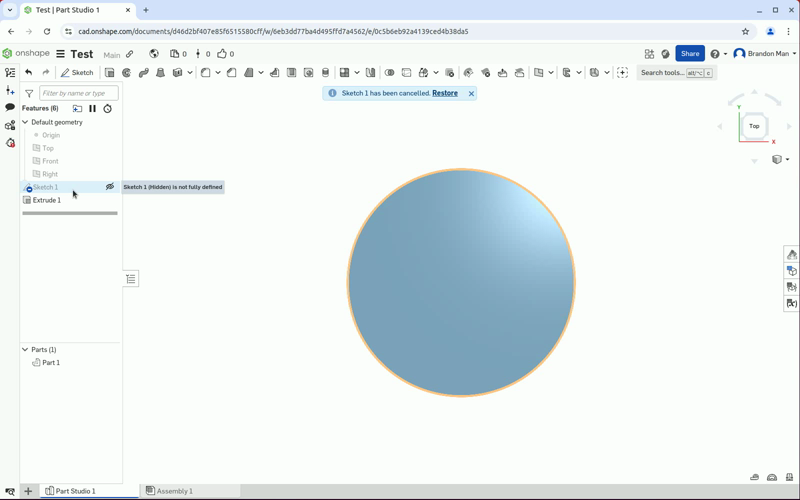
click(73, 189)
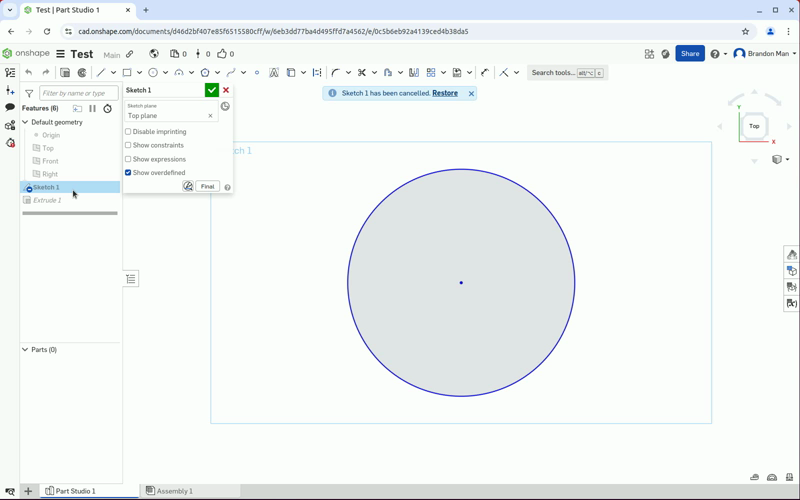
mouse_move(229, 92)
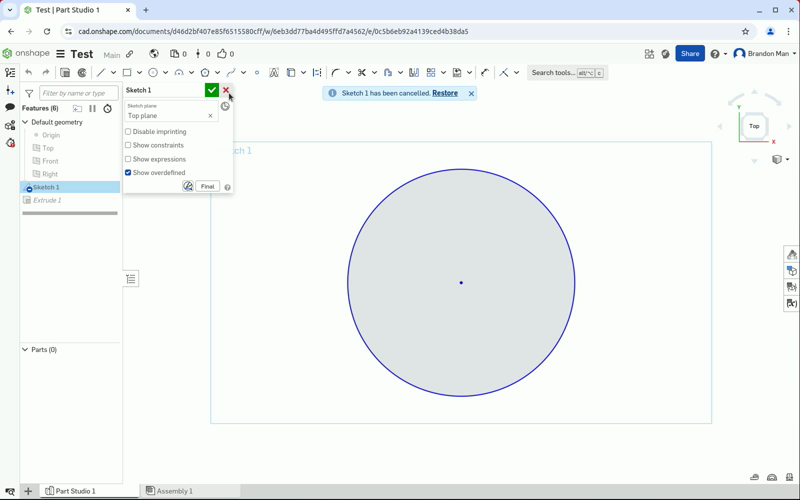
click(229, 92)
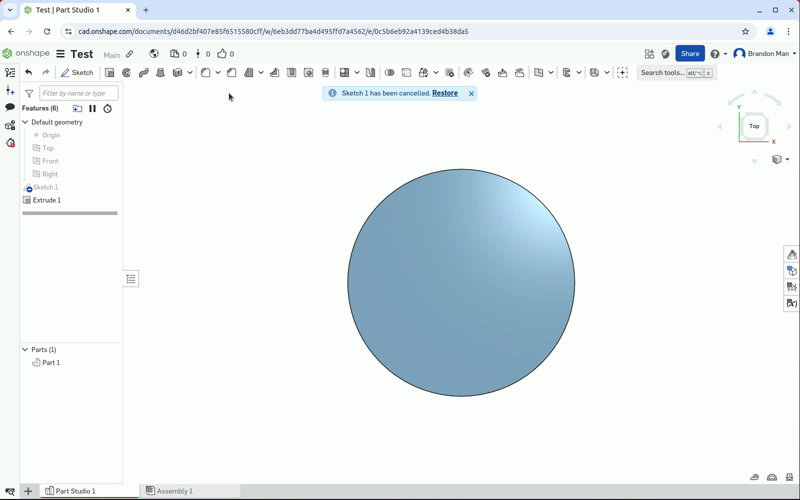
mouse_move(541, 75)
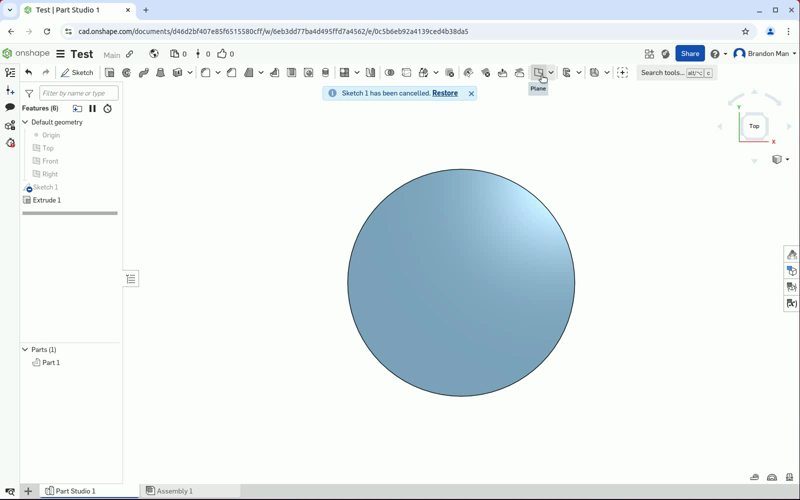
click(541, 75)
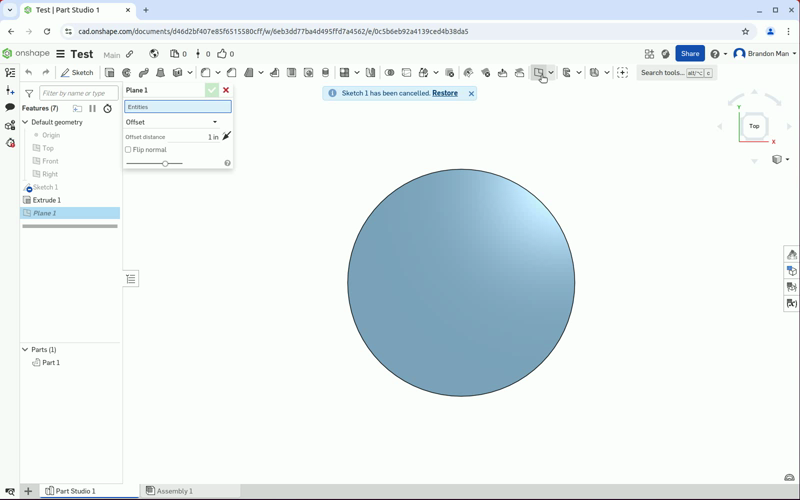
mouse_move(73, 150)
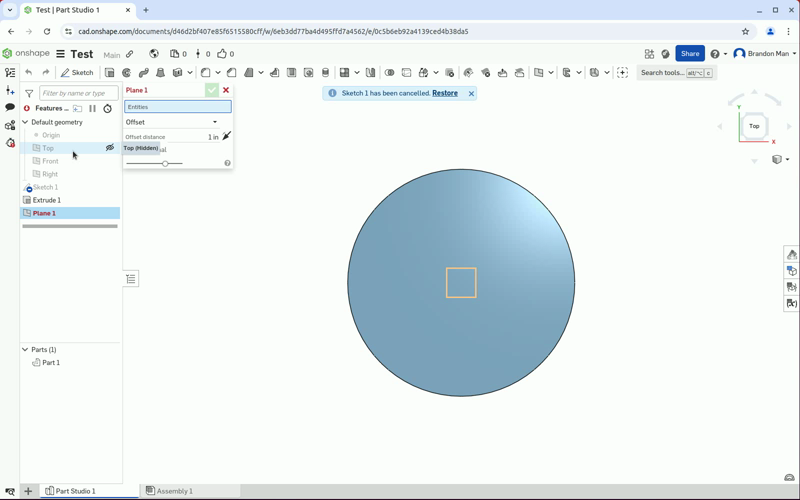
click(73, 150)
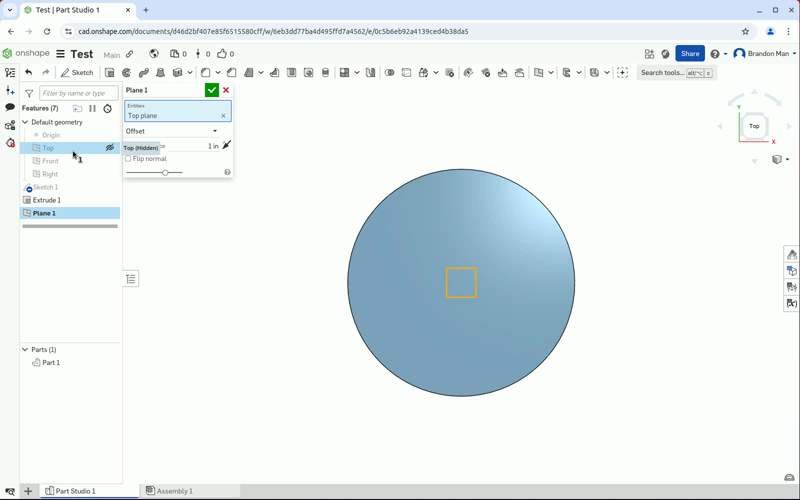
key(tab, 2)
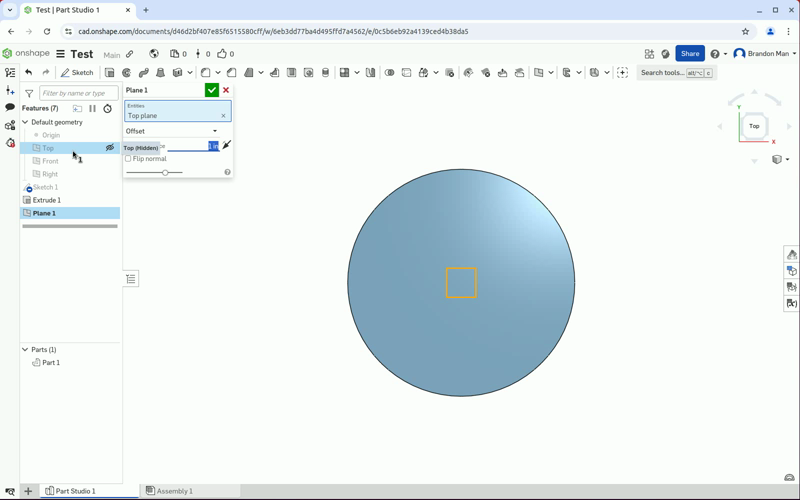
text(2.403)
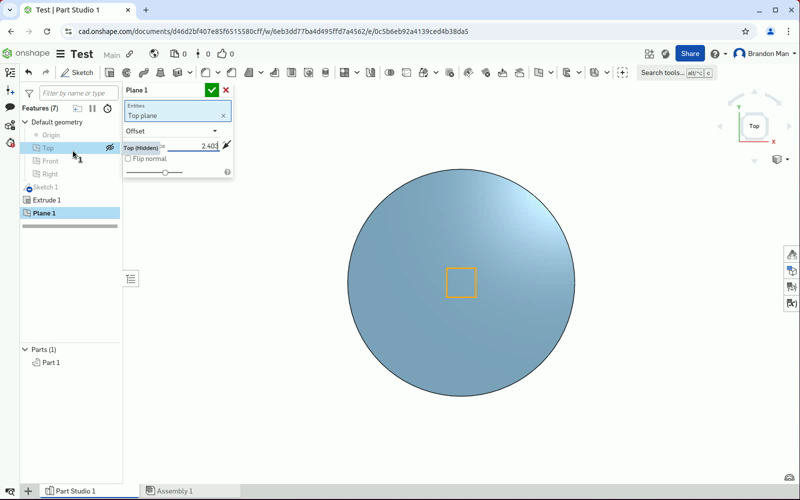
key(enter, 2)
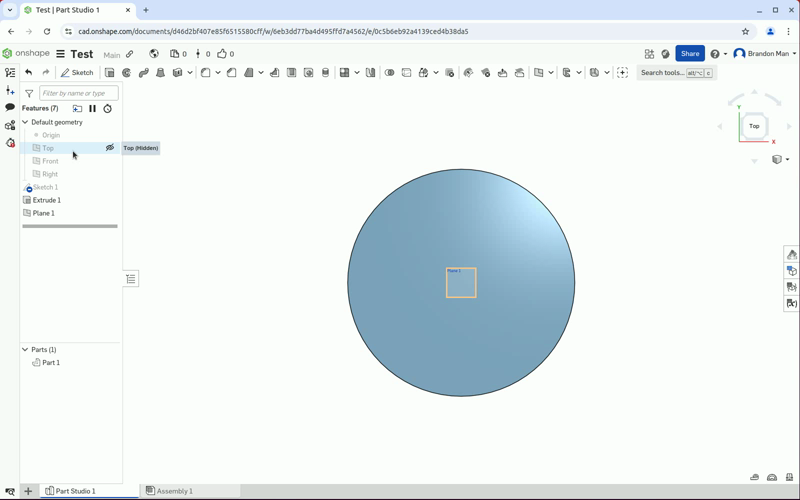
key(shift+s)
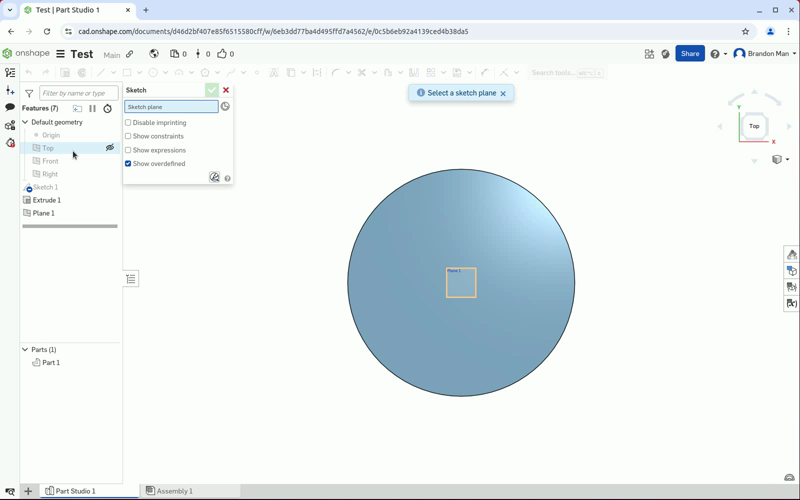
mouse_move(73, 215)
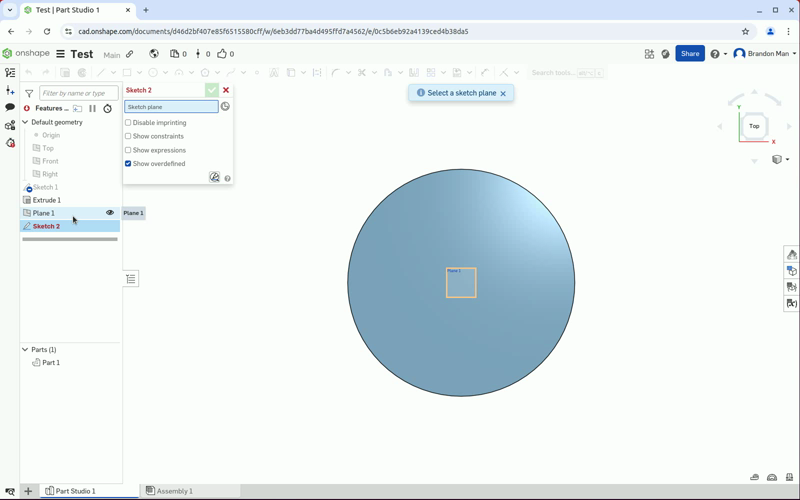
click(73, 215)
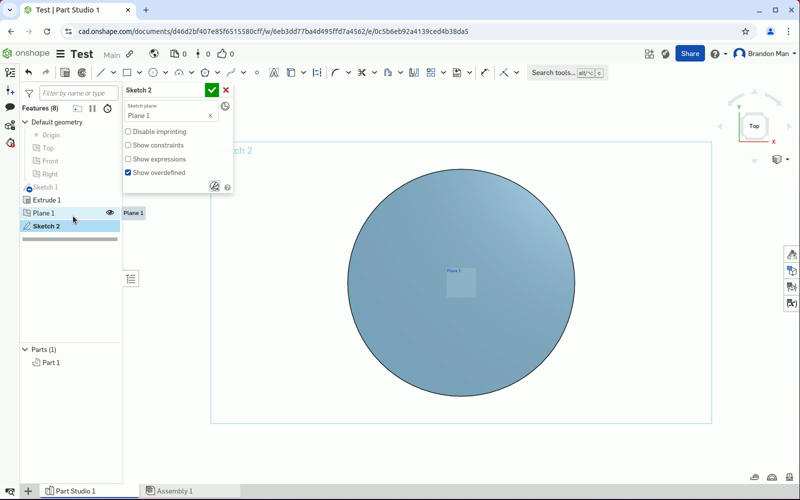
mouse_move(73, 352)
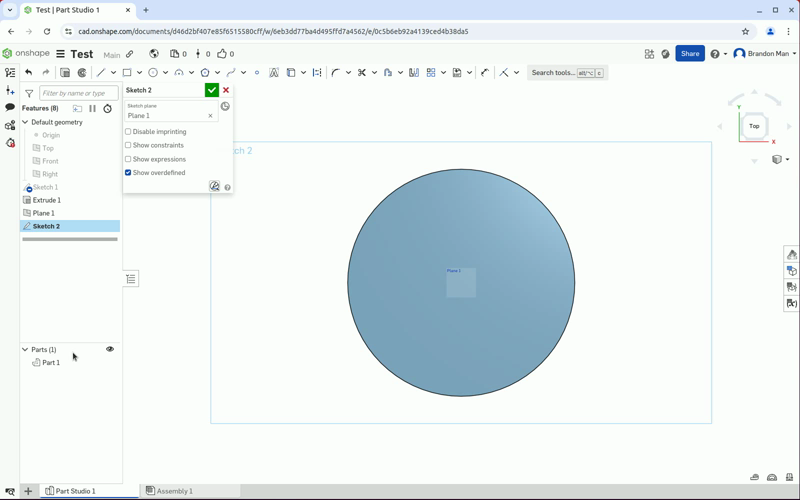
key(y)
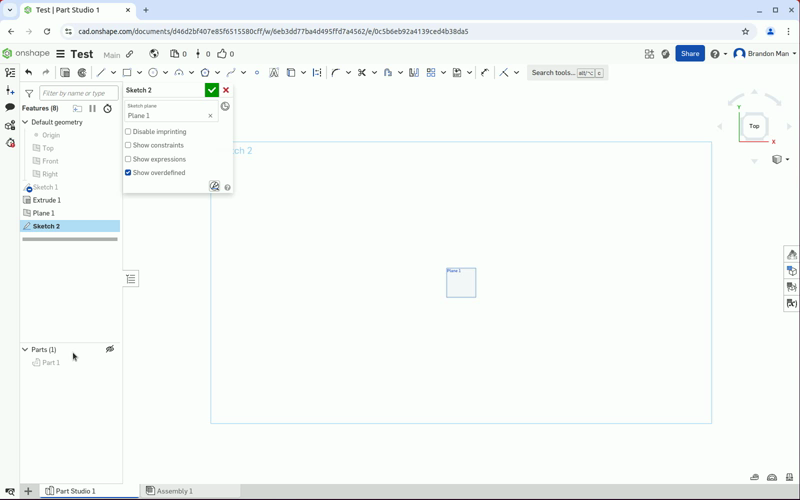
key(c)
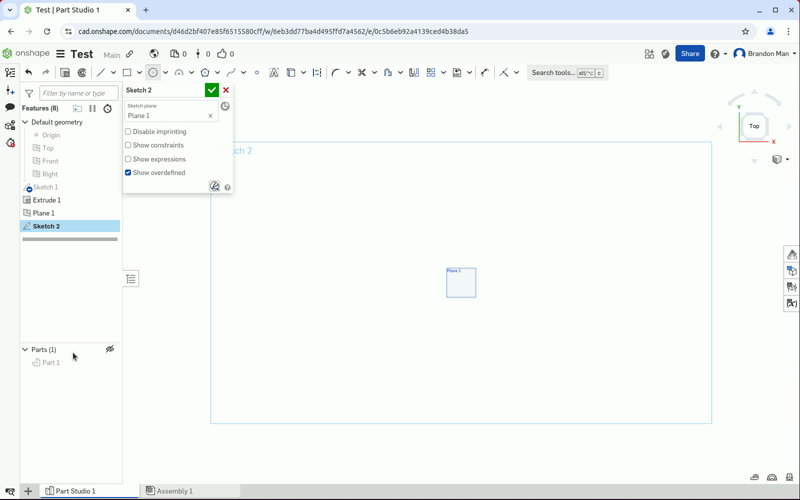
key_down(shift)
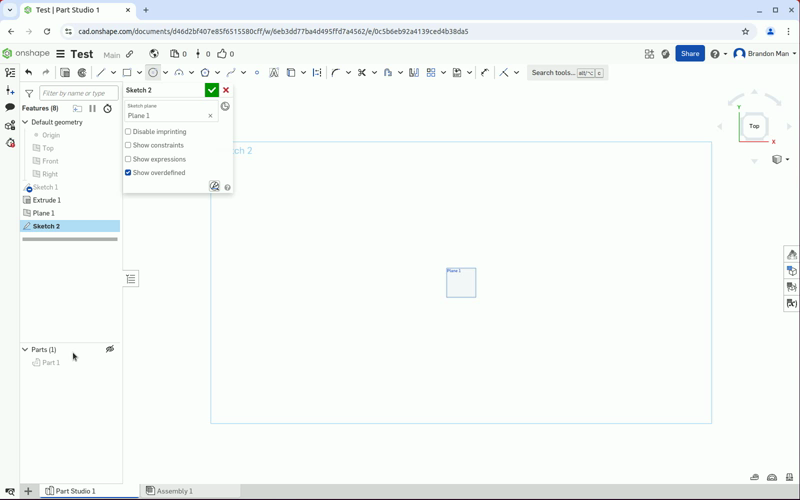
mouse_move(431, 282)
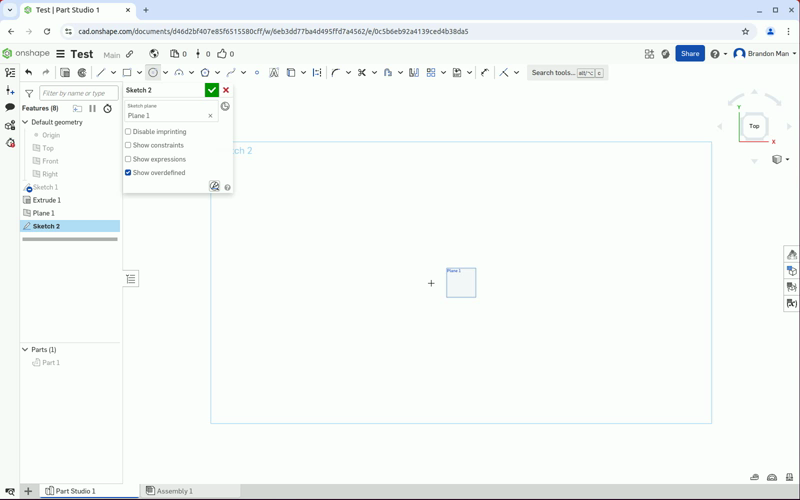
click(431, 282)
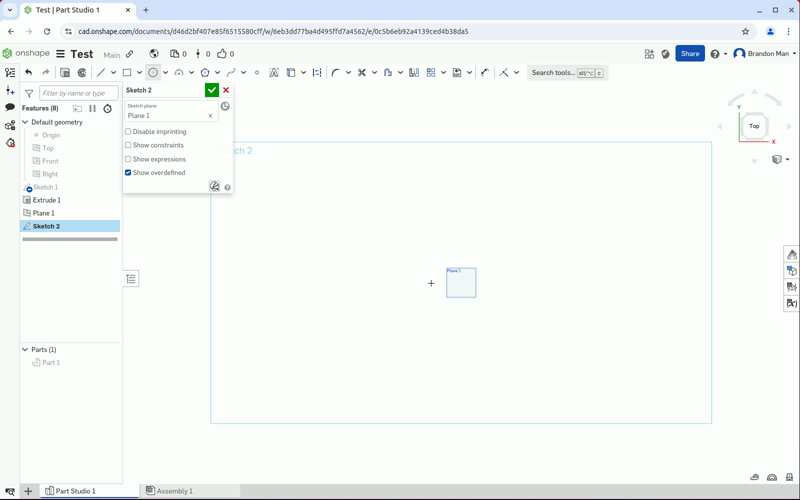
key_up(shift)
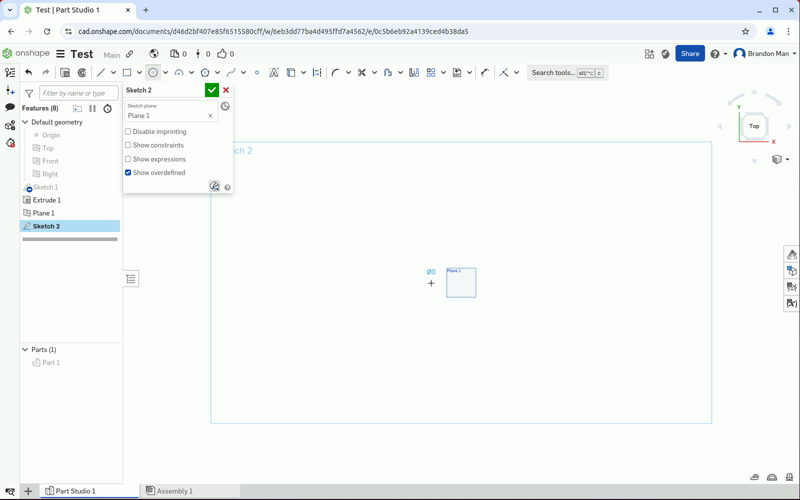
mouse_move(474, 282)
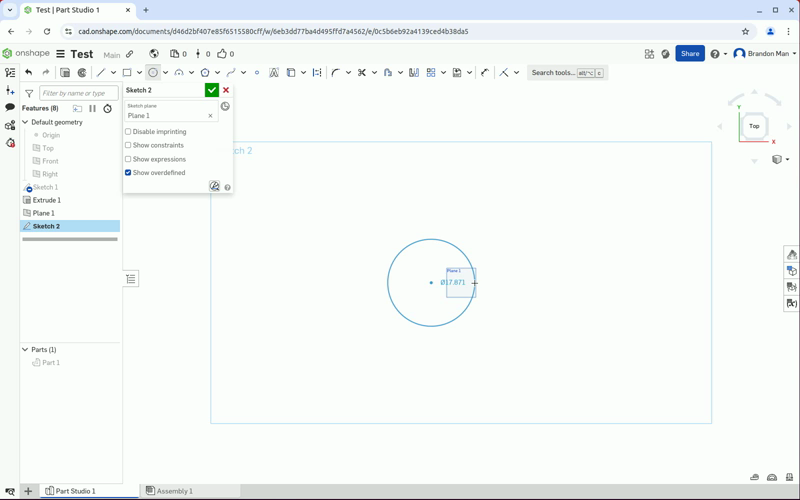
click(474, 282)
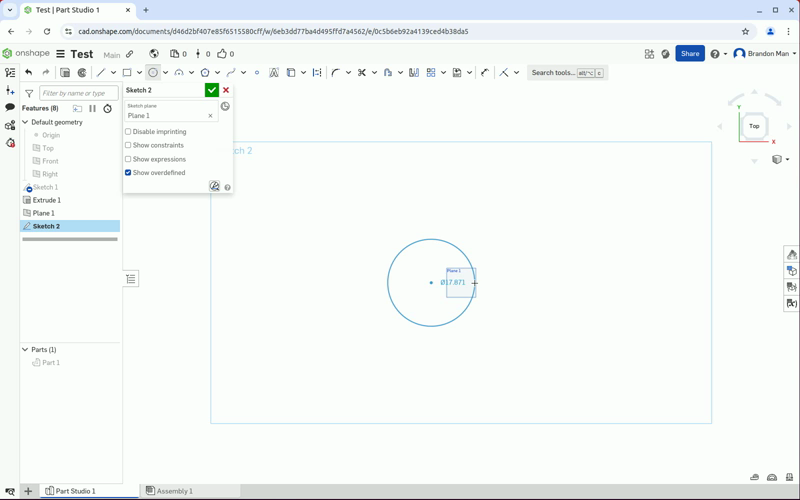
key(esc)
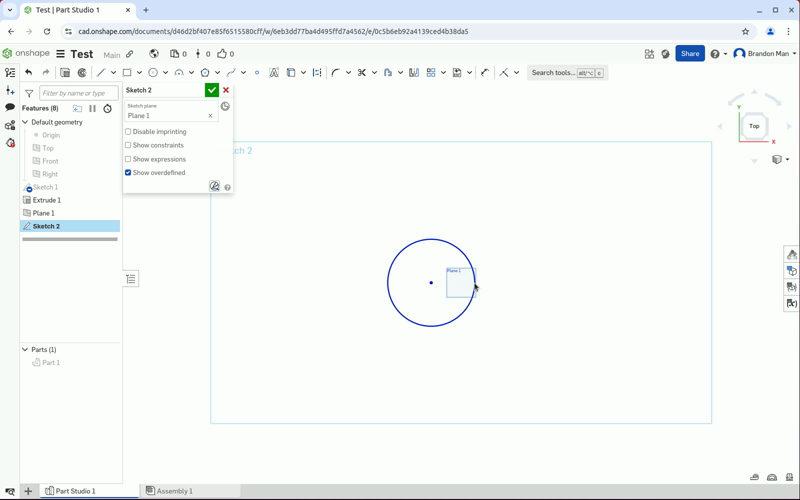
mouse_move(461, 286)
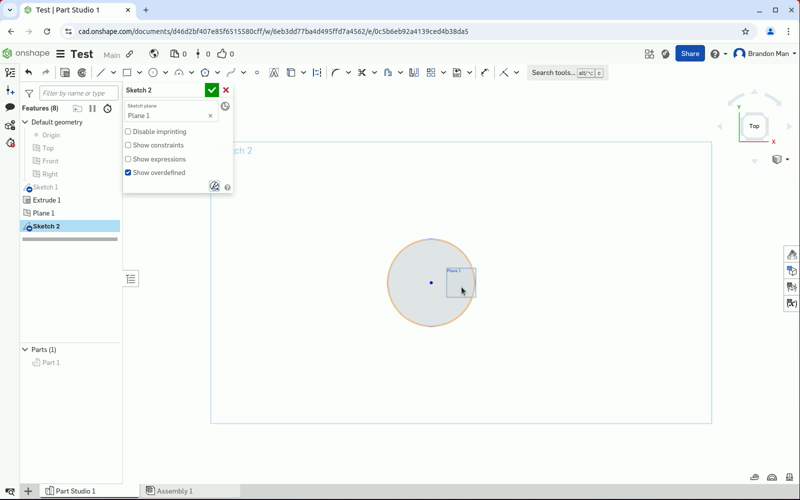
click(461, 286)
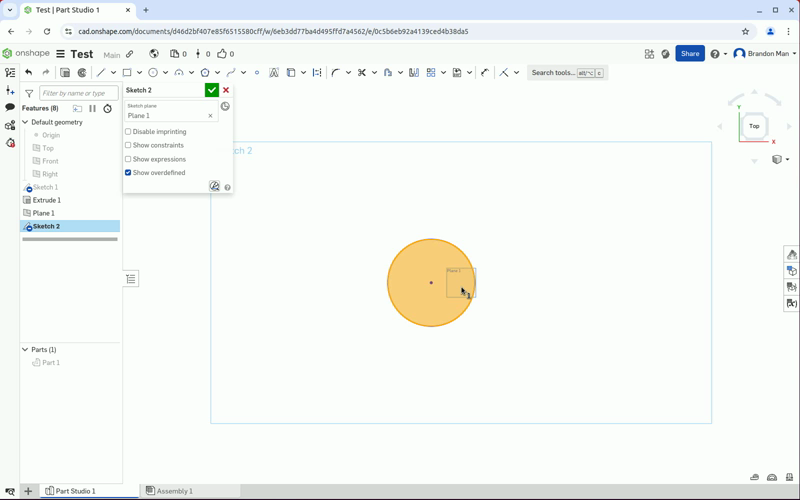
mouse_move(73, 352)
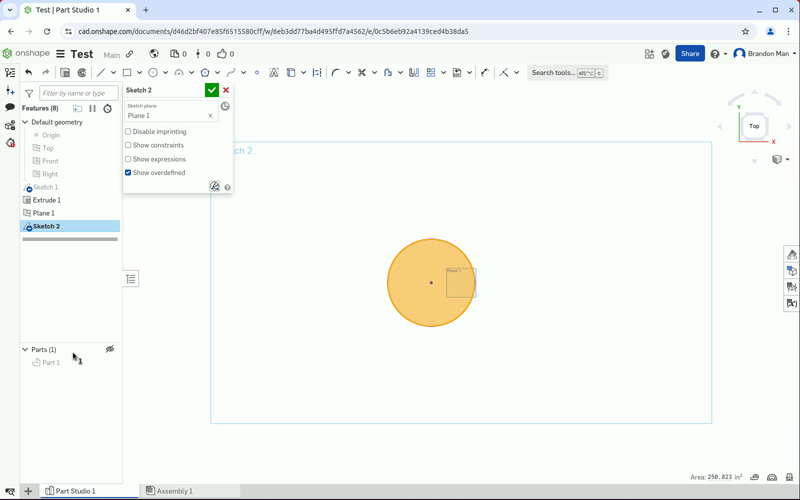
key(shift+y)
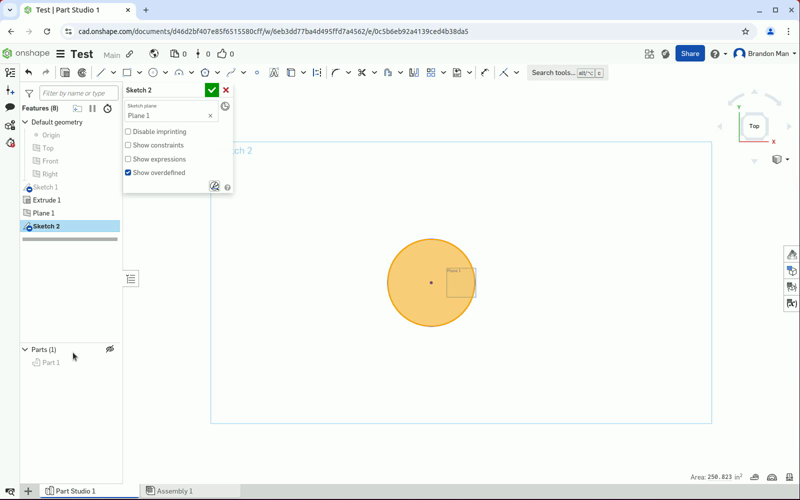
key(shift+e)
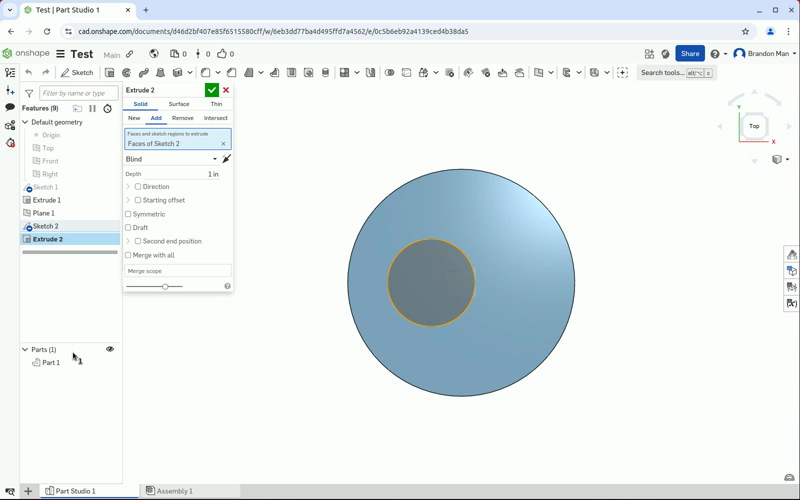
mouse_move(143, 106)
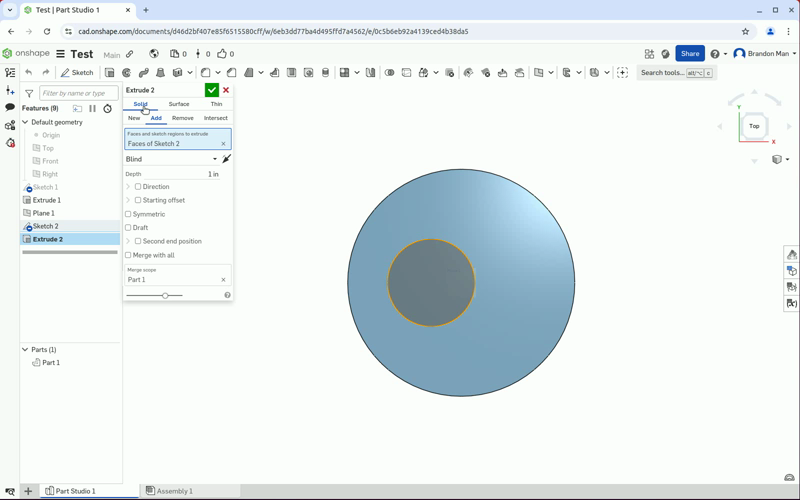
click(143, 106)
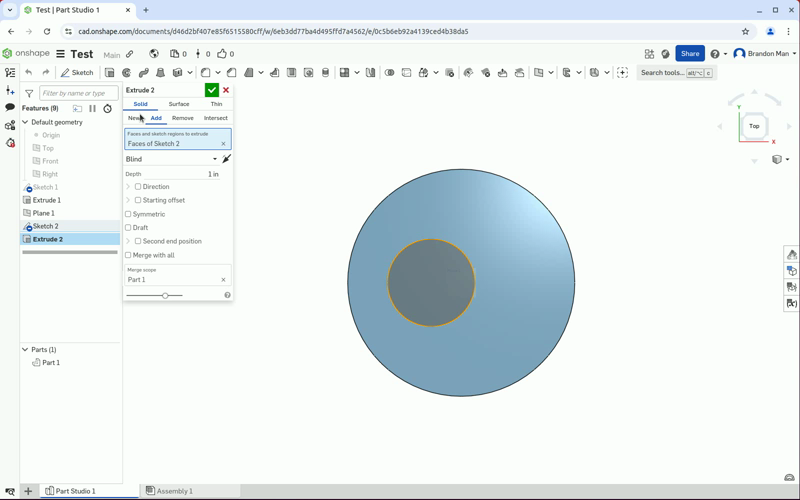
mouse_move(137, 120)
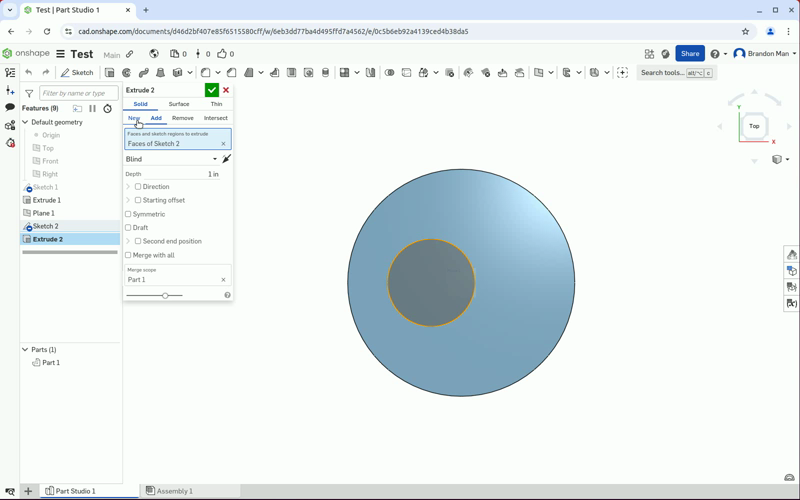
click(137, 120)
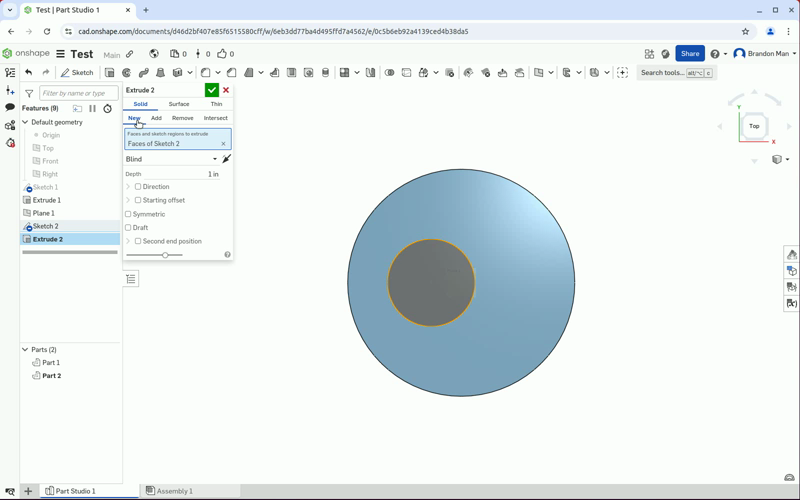
key(tab, 4)
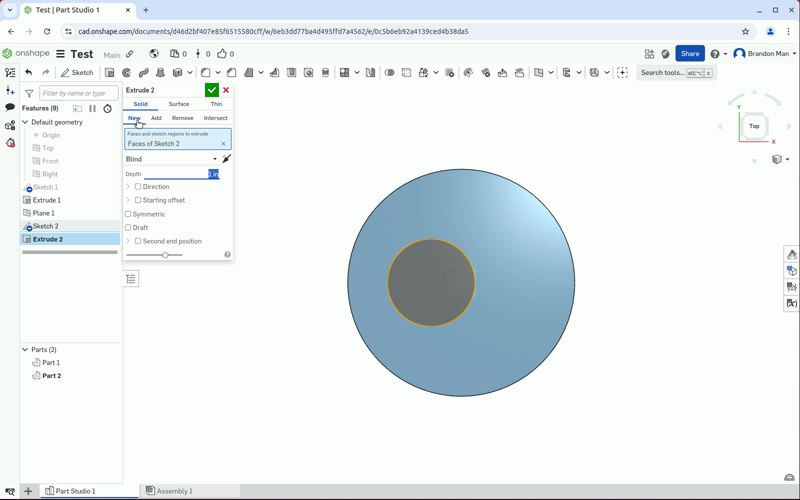
text(0.241)
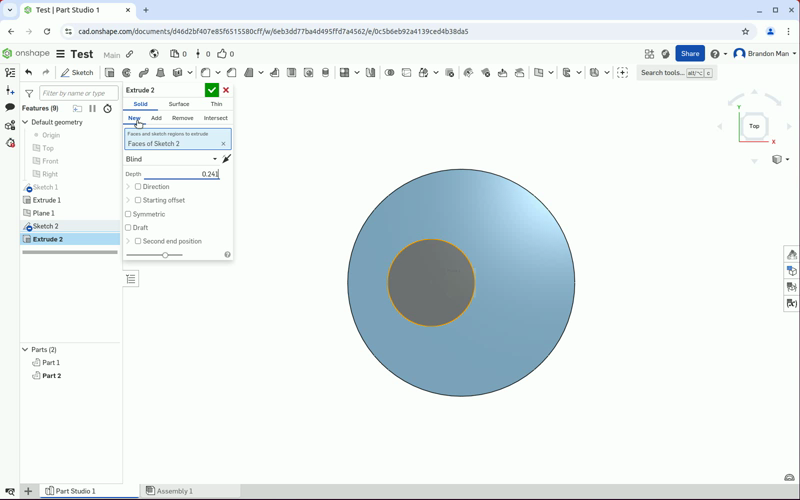
key(enter)
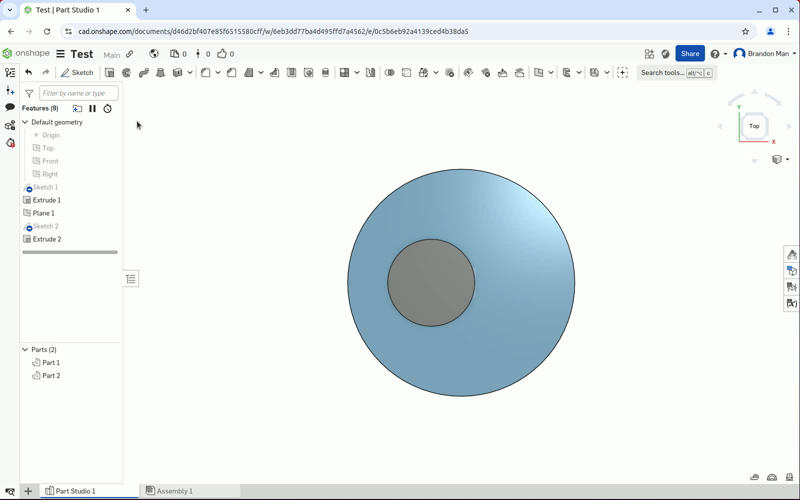
key(shift+h)
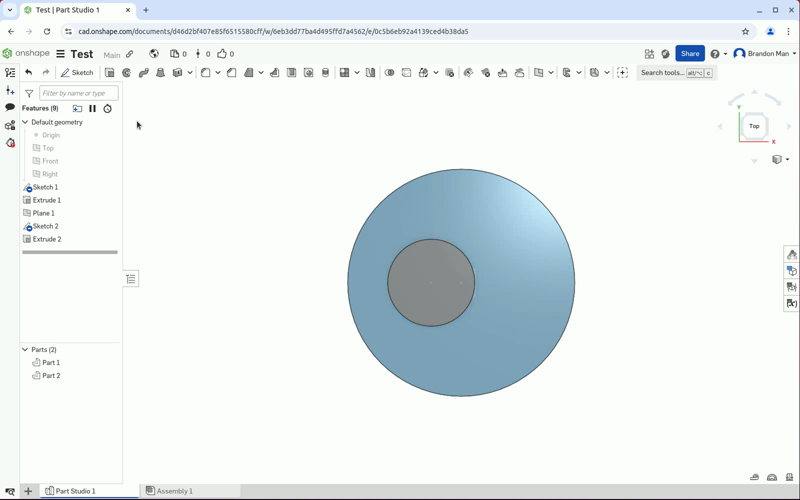
key(shift+h)
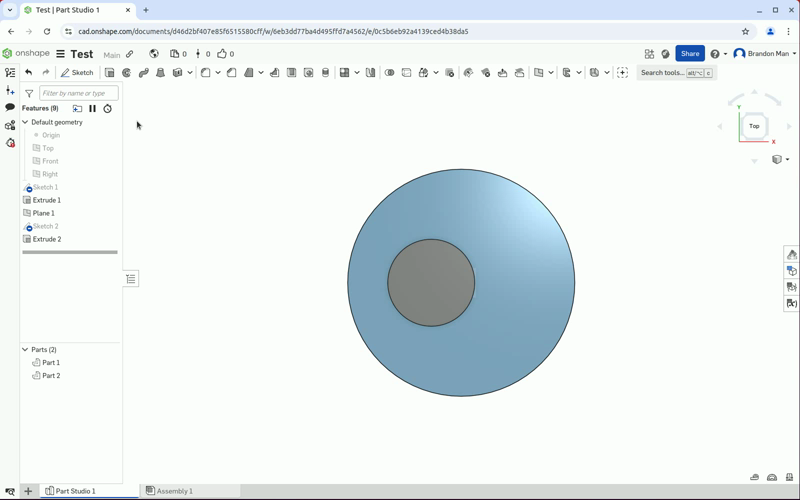
mouse_move(73, 189)
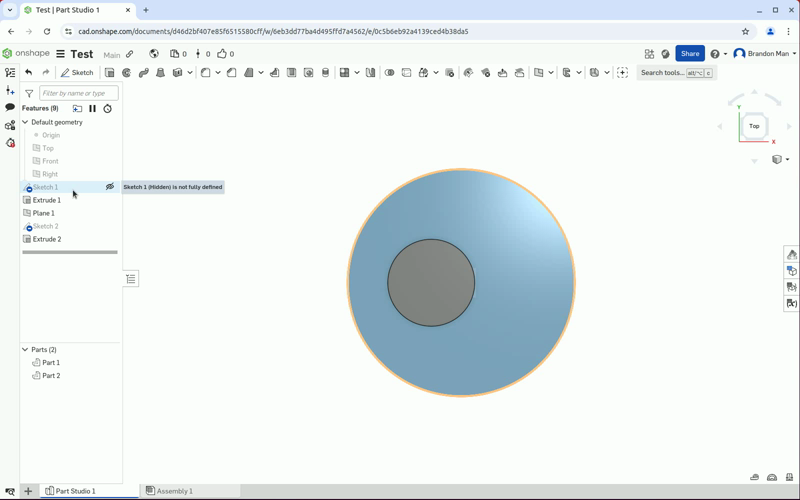
click(73, 189)
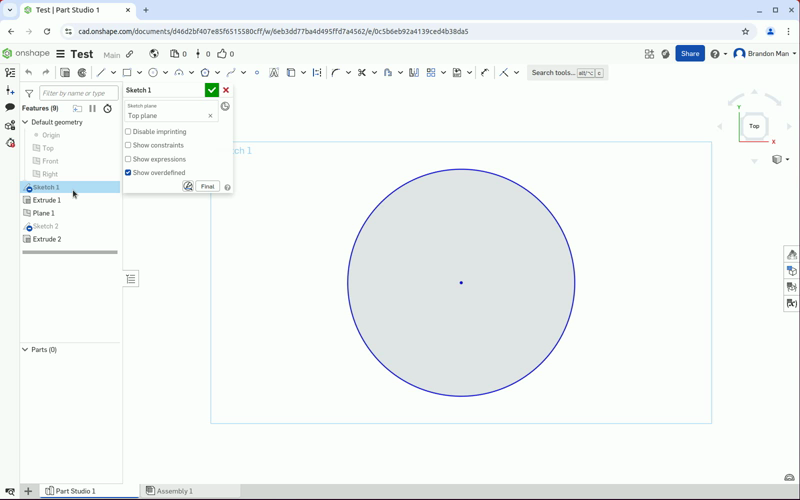
mouse_move(229, 92)
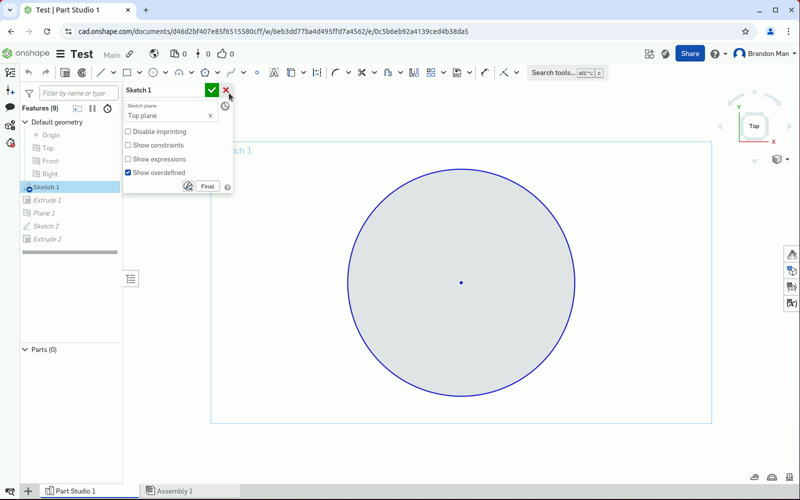
click(229, 92)
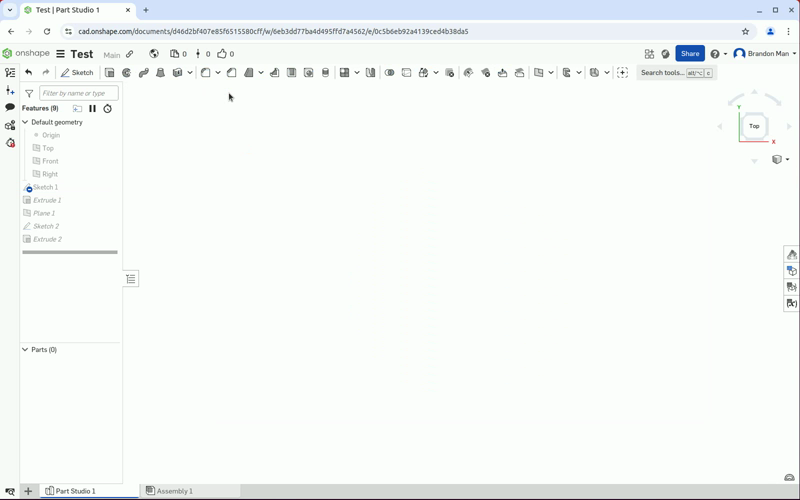
key(shift+s)
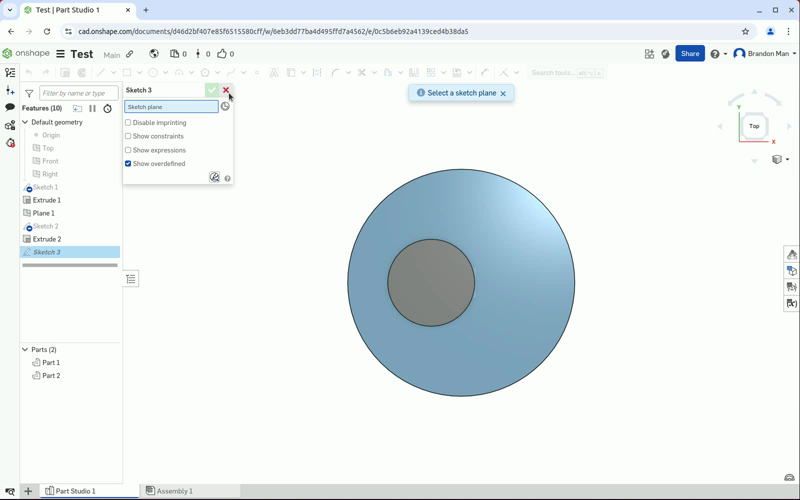
mouse_move(73, 215)
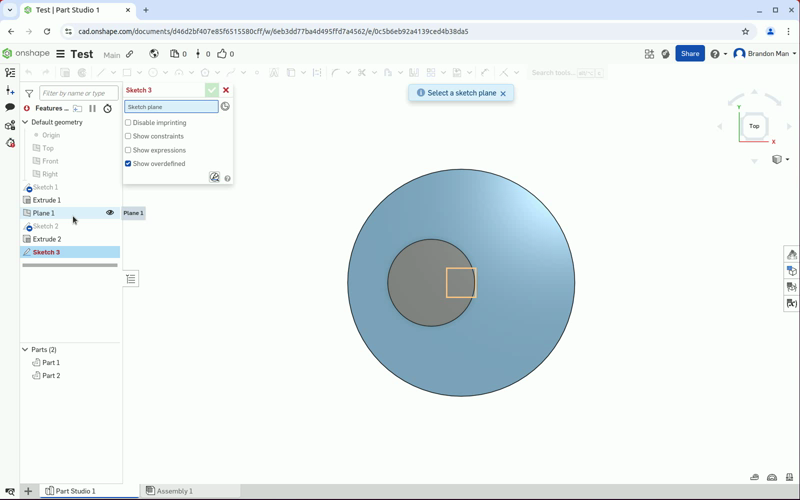
click(73, 215)
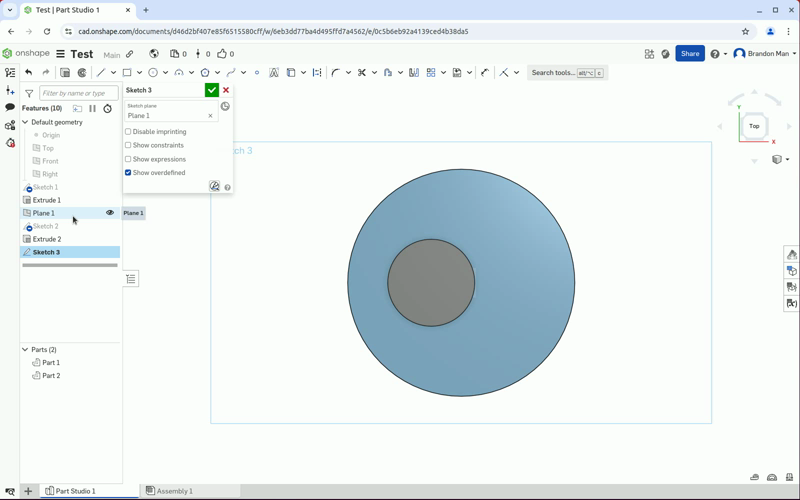
mouse_move(73, 352)
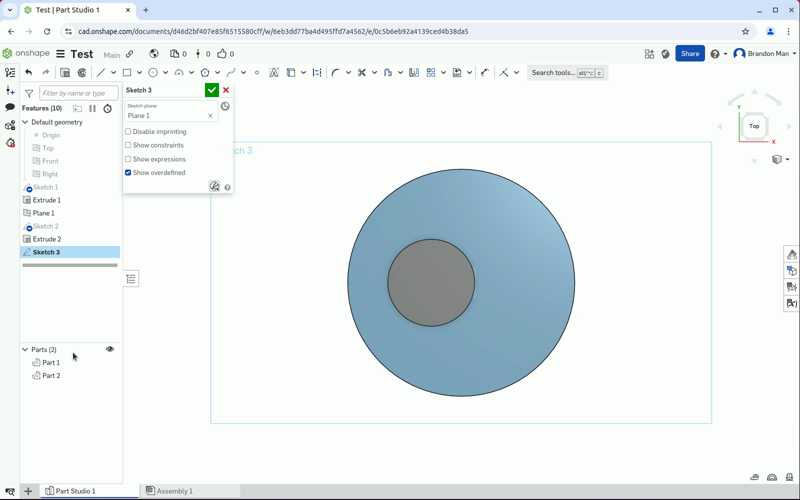
key(y)
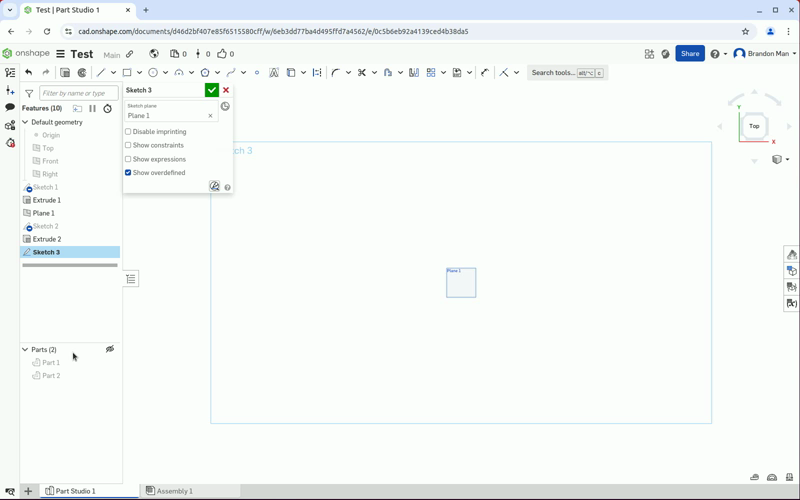
key(c)
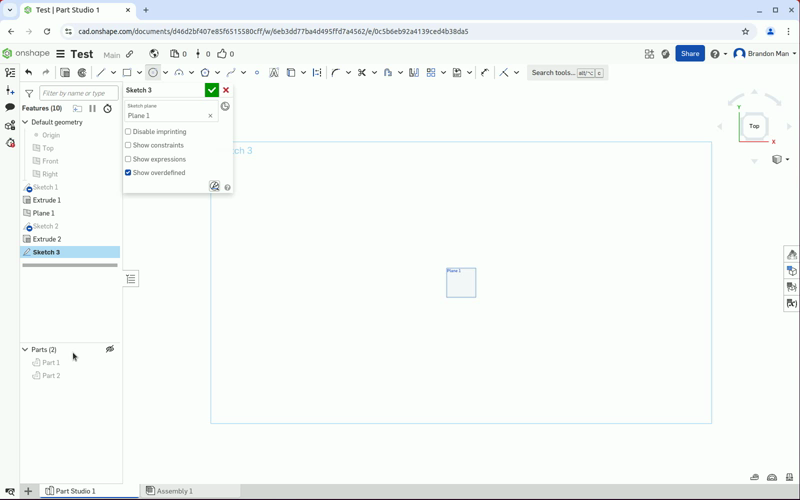
key_down(shift)
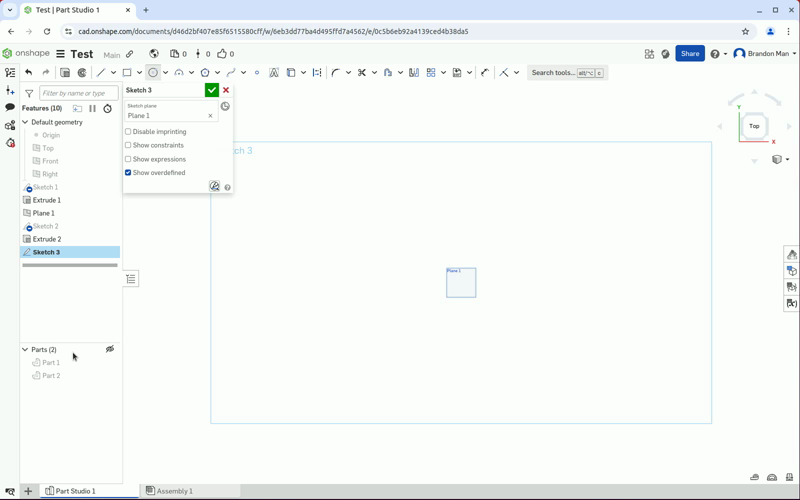
mouse_move(550, 282)
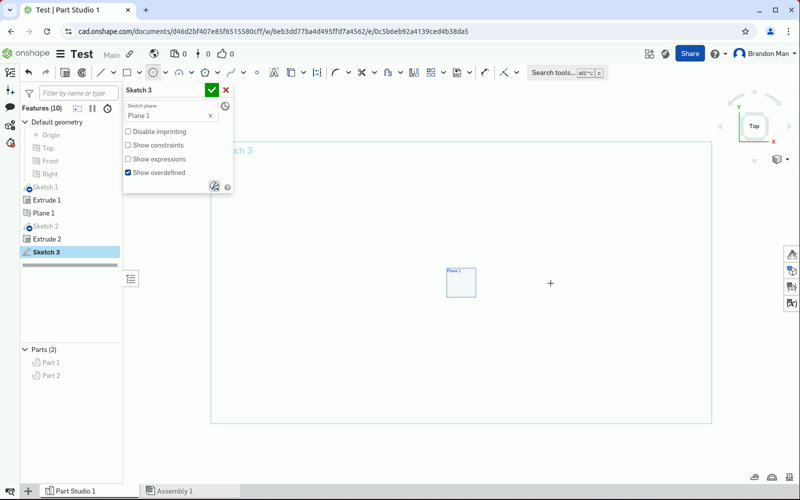
click(550, 282)
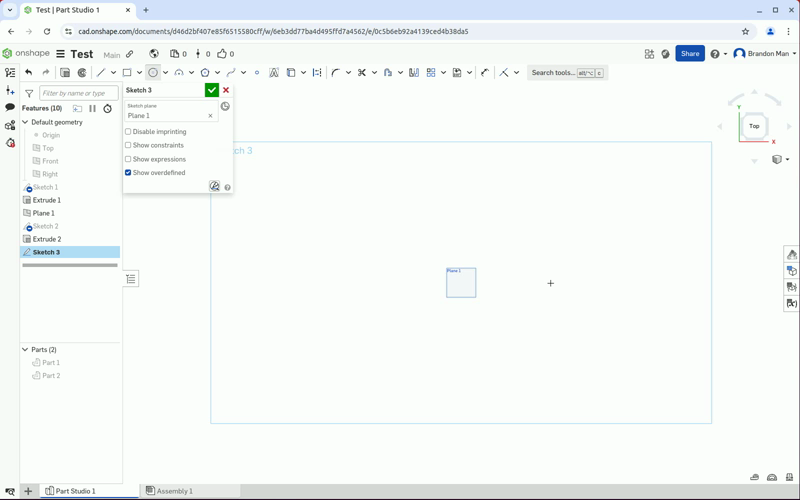
key_up(shift)
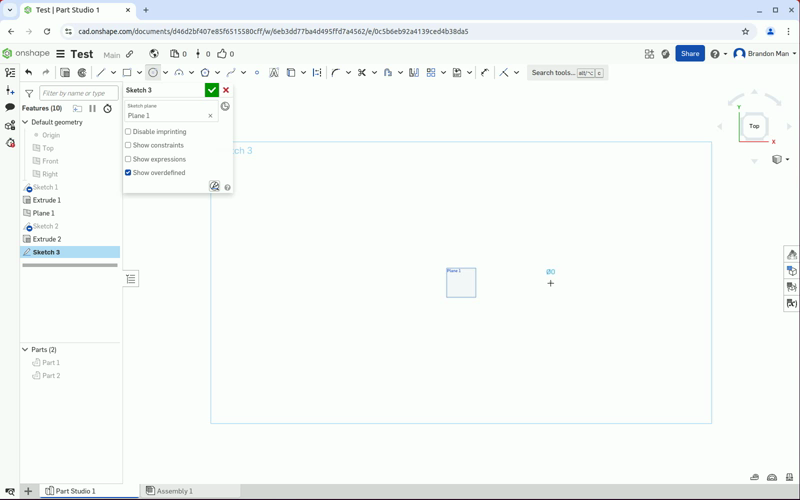
mouse_move(574, 282)
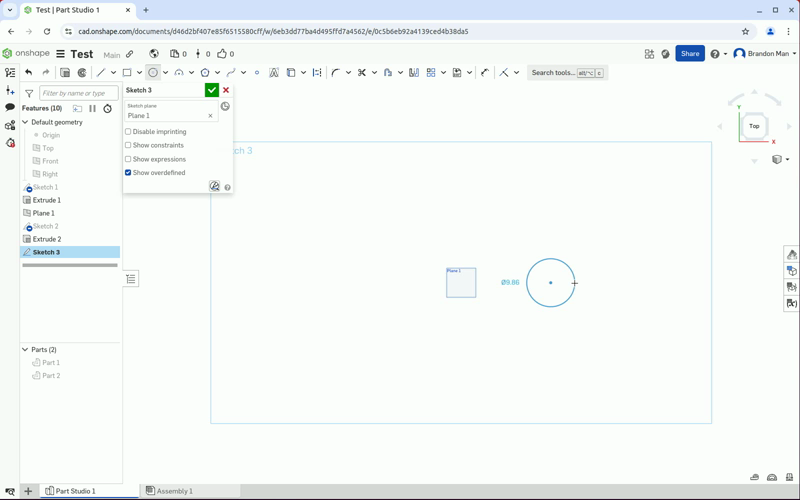
click(574, 282)
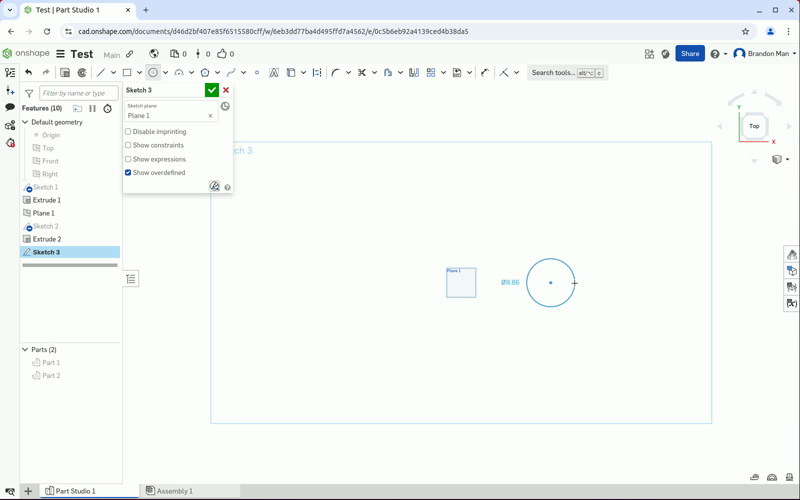
key(esc)
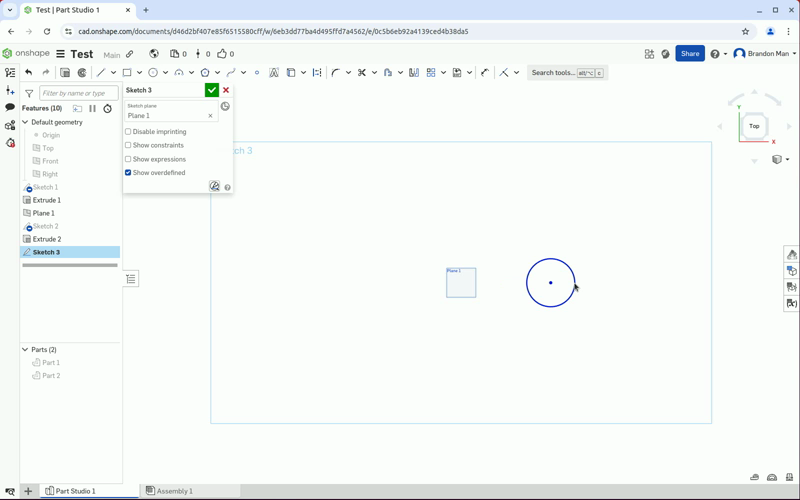
mouse_move(553, 270)
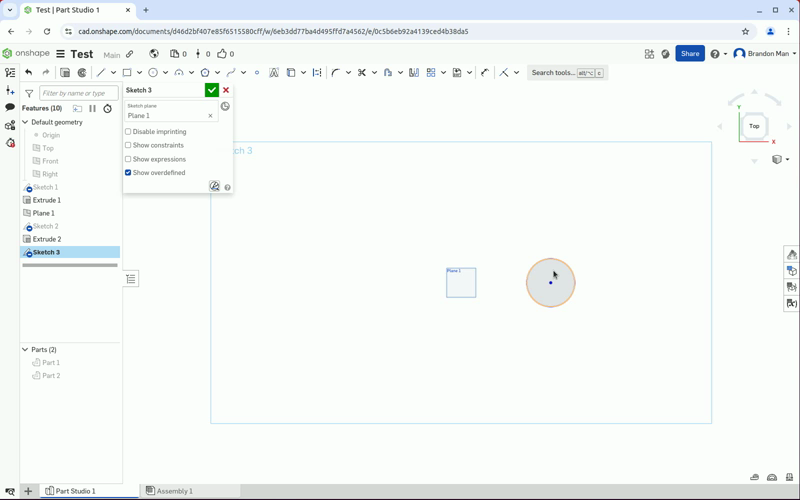
click(553, 270)
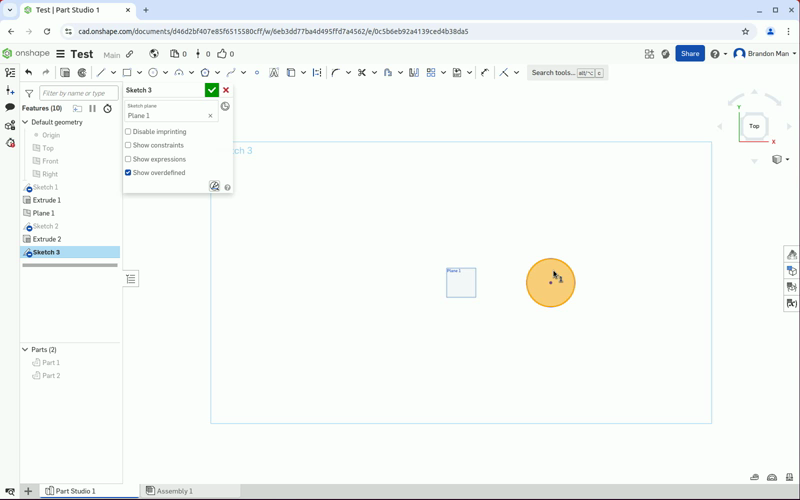
mouse_move(73, 352)
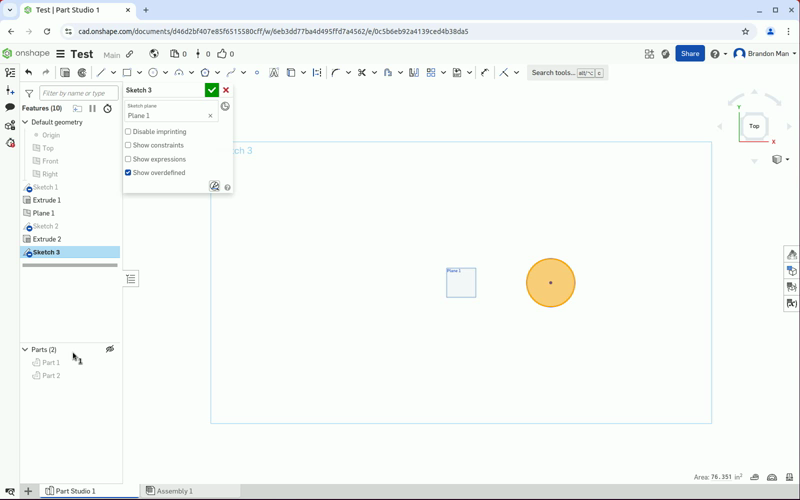
key(shift+y)
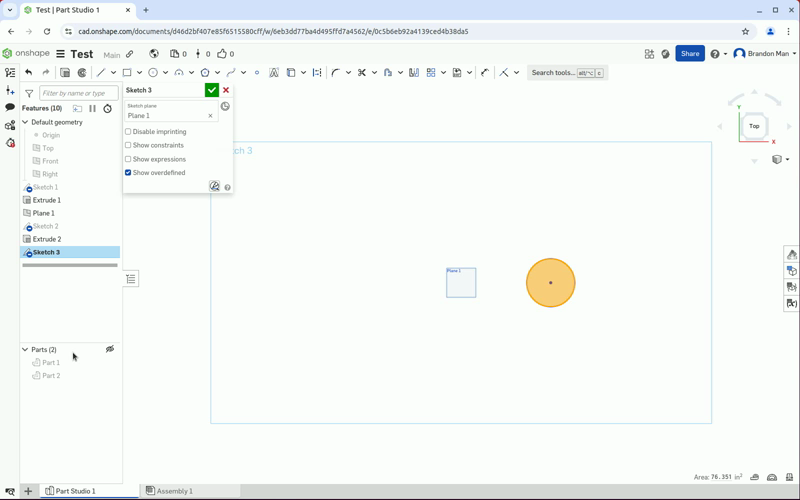
key(shift+e)
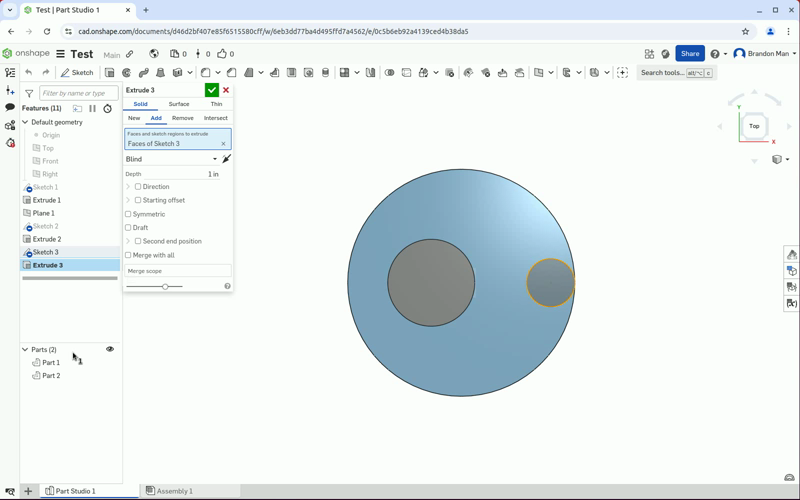
mouse_move(143, 106)
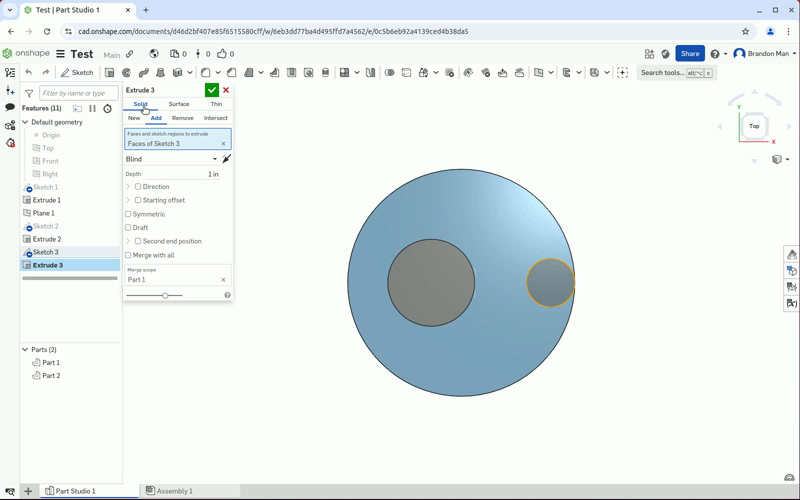
click(143, 106)
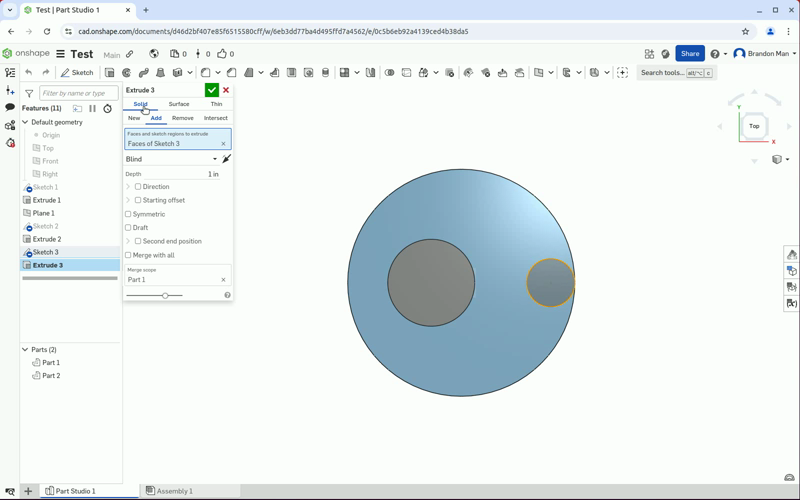
mouse_move(137, 120)
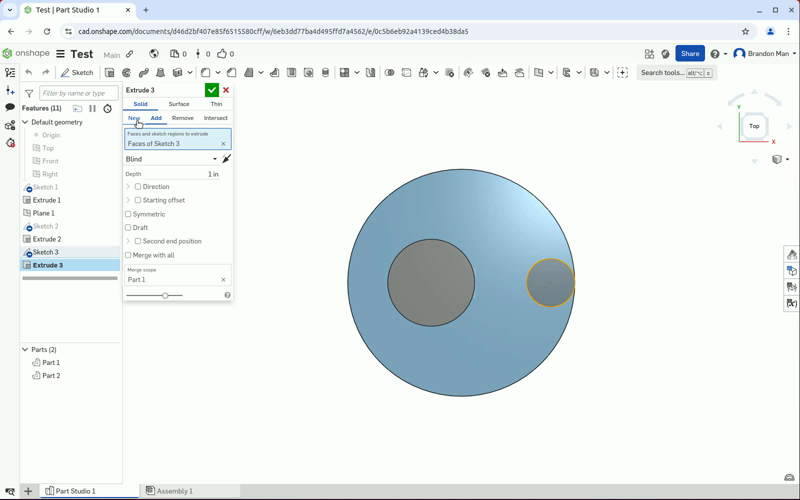
click(137, 120)
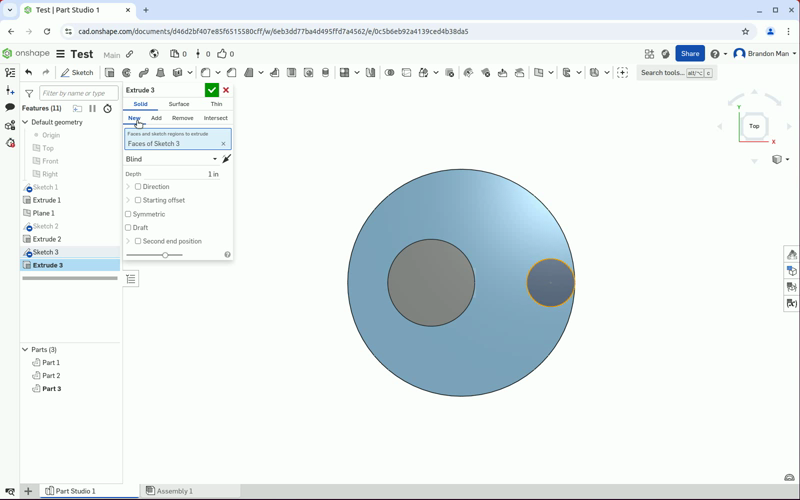
key(tab, 4)
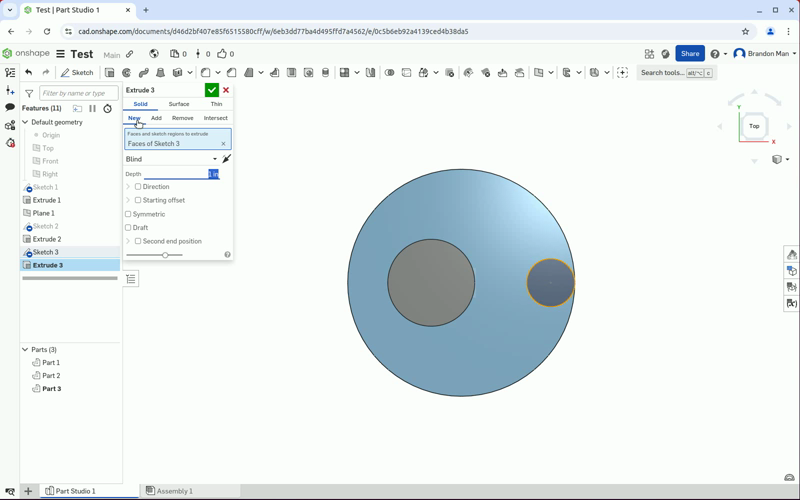
text(0.241)
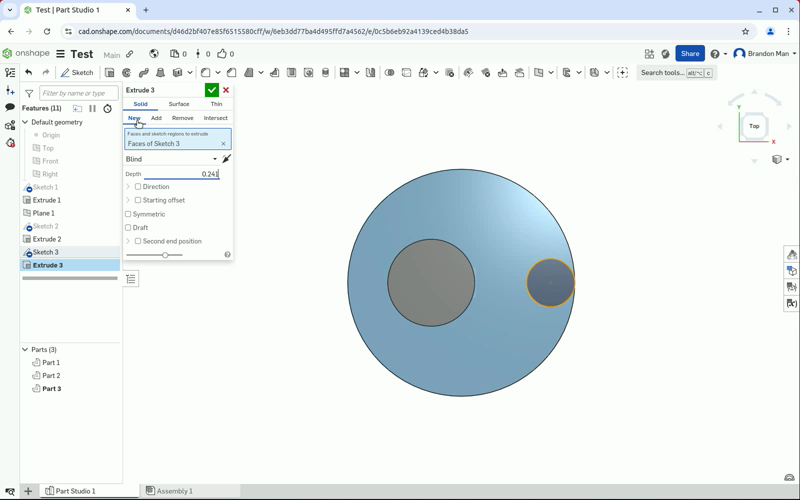
key(enter)
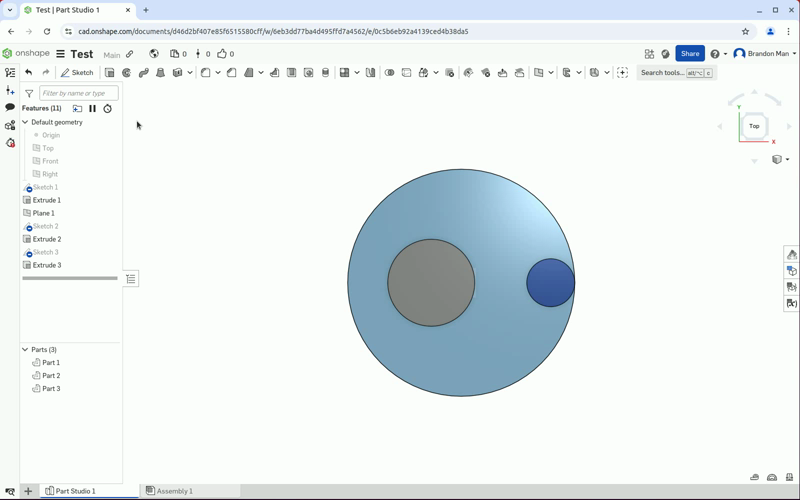
key(shift+h)
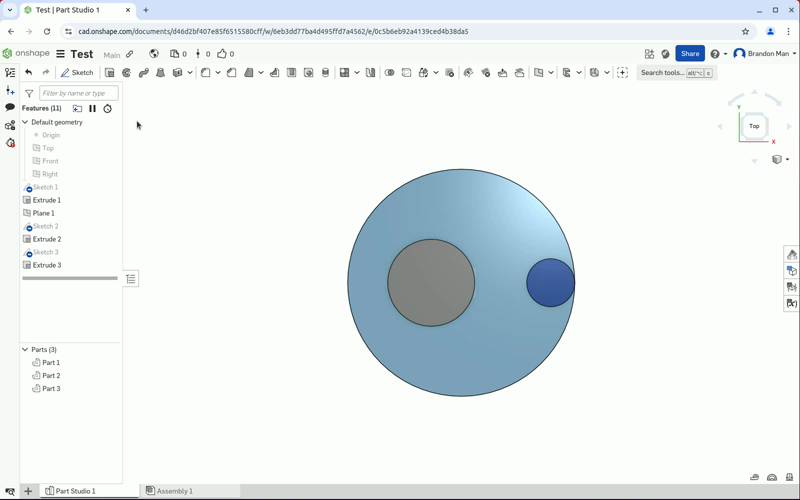
key(shift+h)
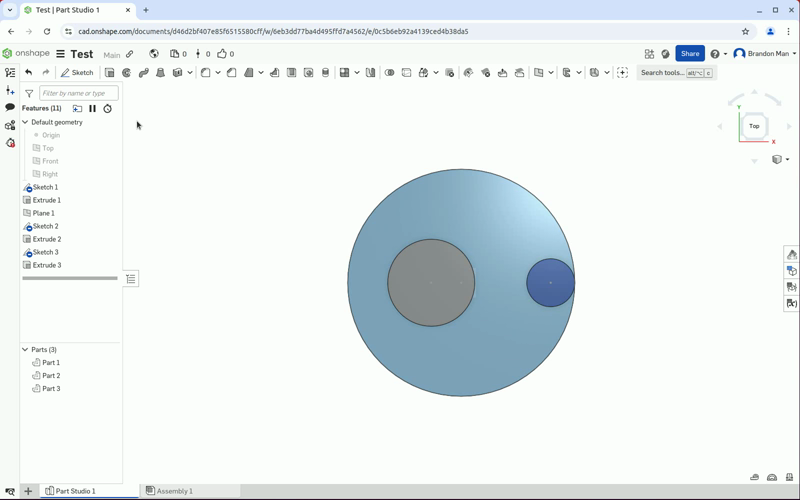
key(shift+7)
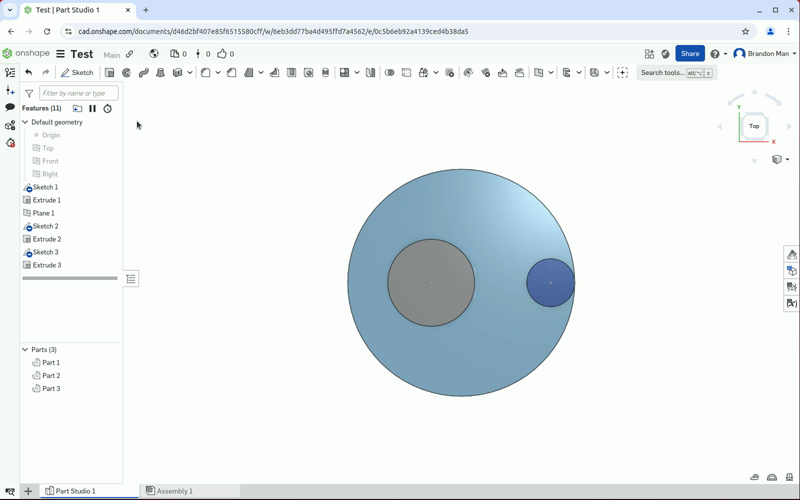
key(up, 3)
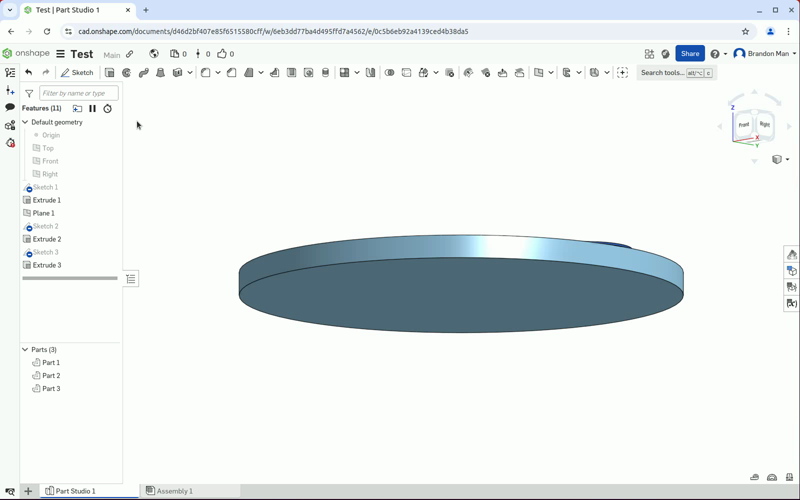
key(left, 3)
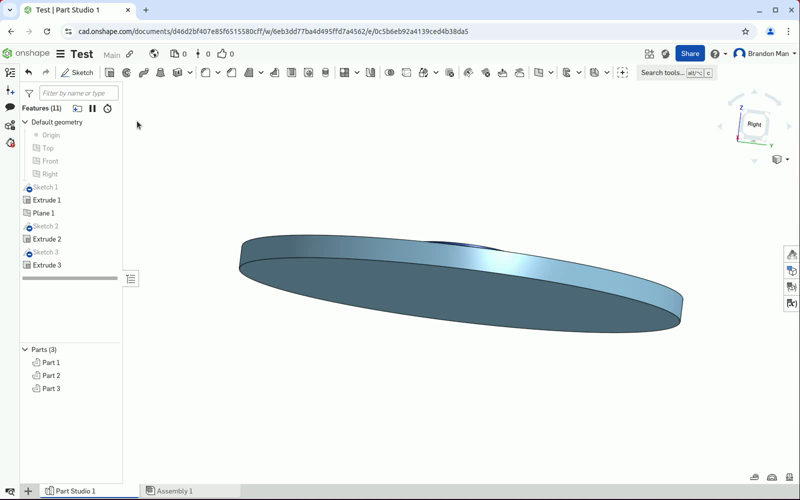
key(right, 3)
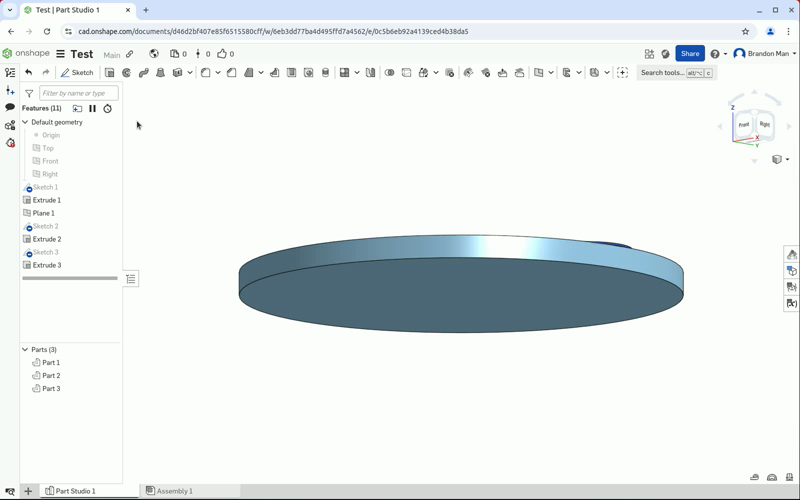
key(down, 3)
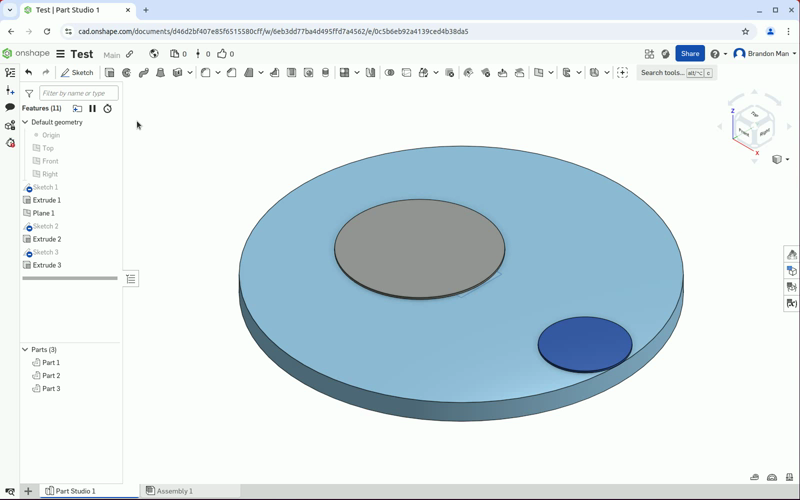
mouse_move(73, 189)
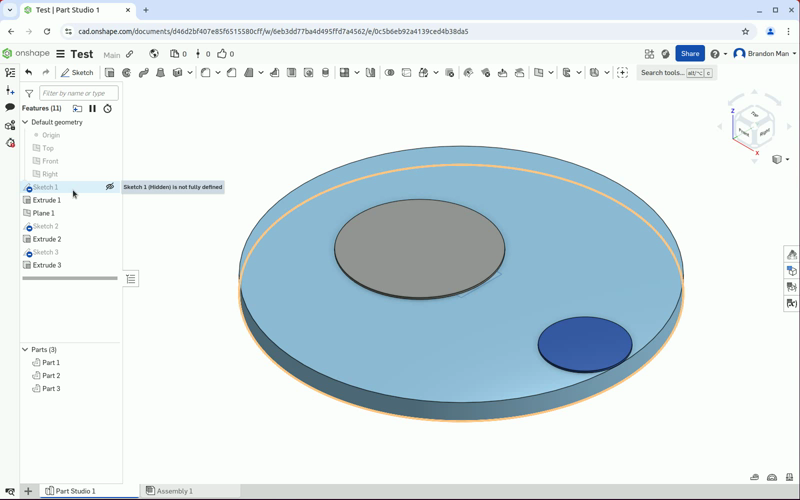
click(73, 189)